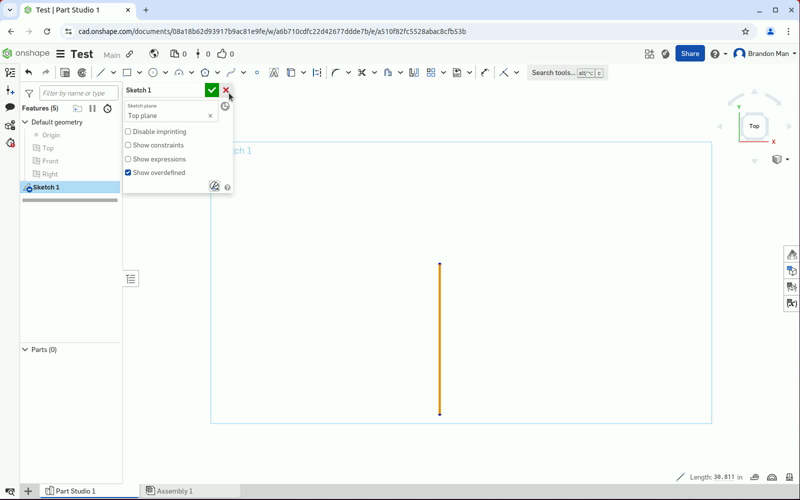
key(shift+h)
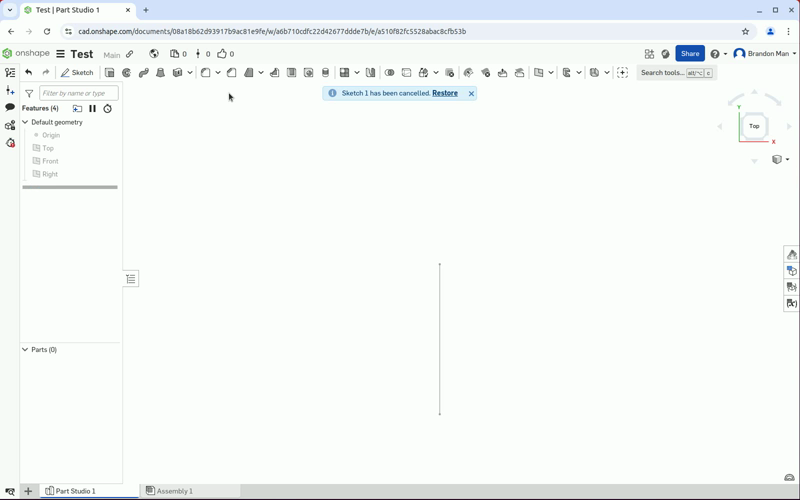
mouse_move(73, 352)
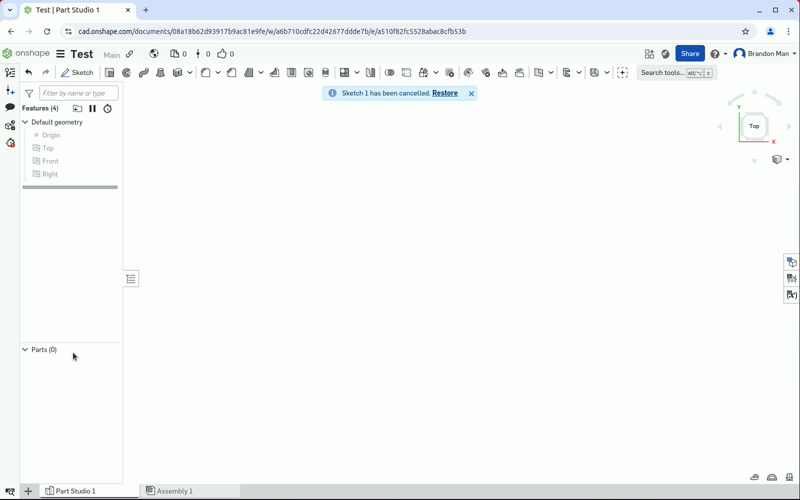
key(y)
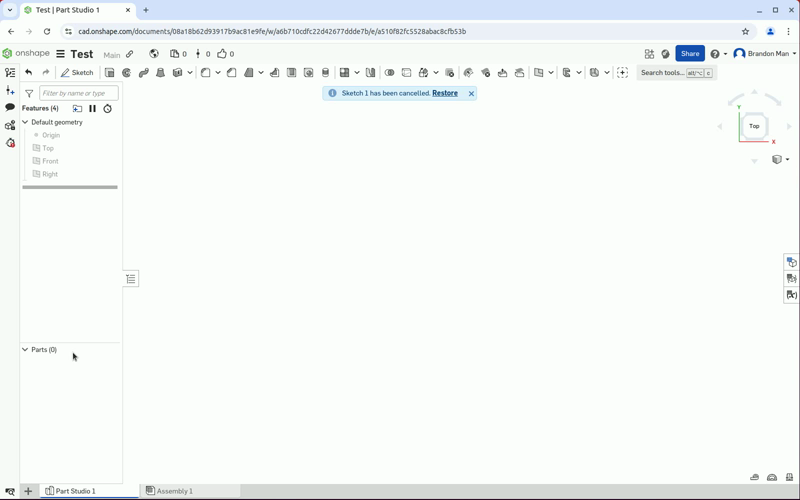
key(shift+p)
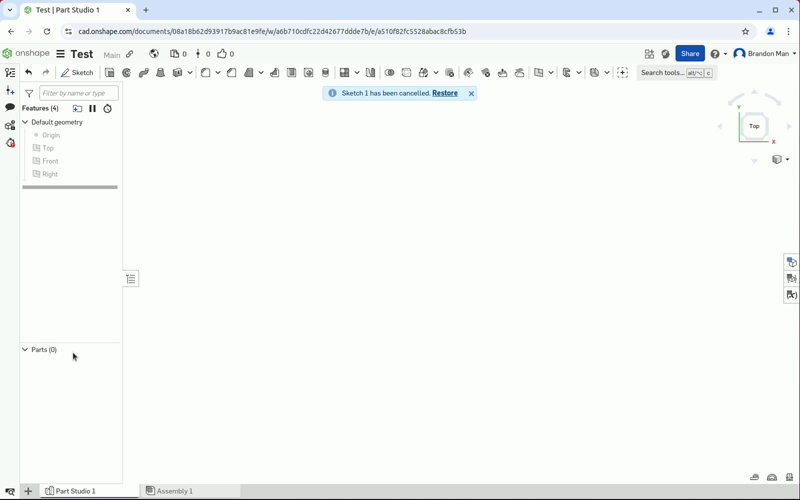
key(space)
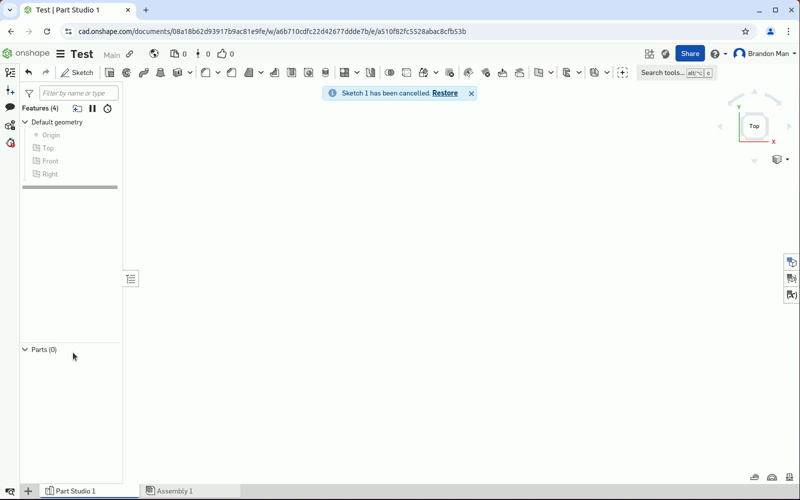
key_down(shift)
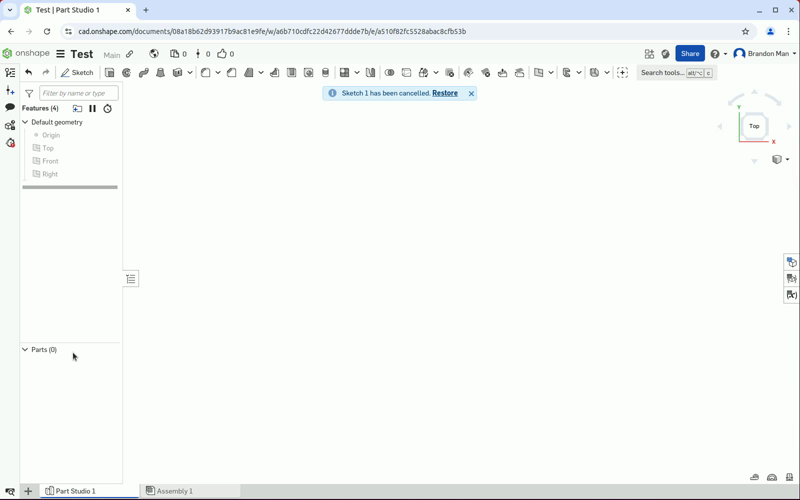
key(up)
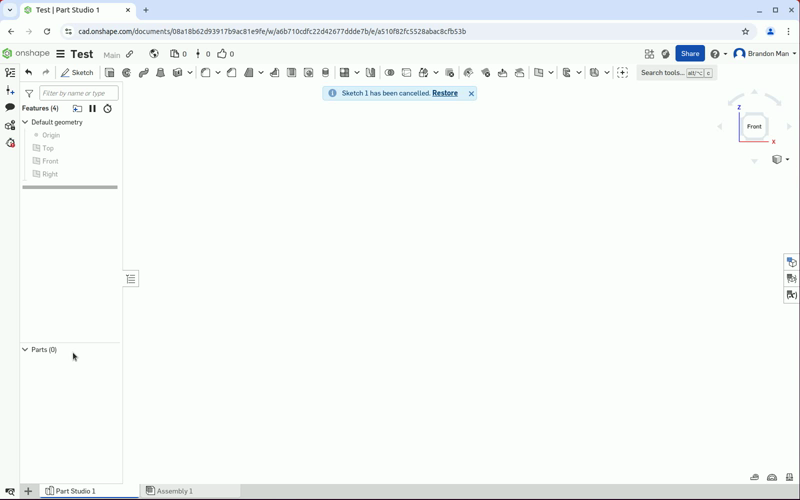
key_up(shift)
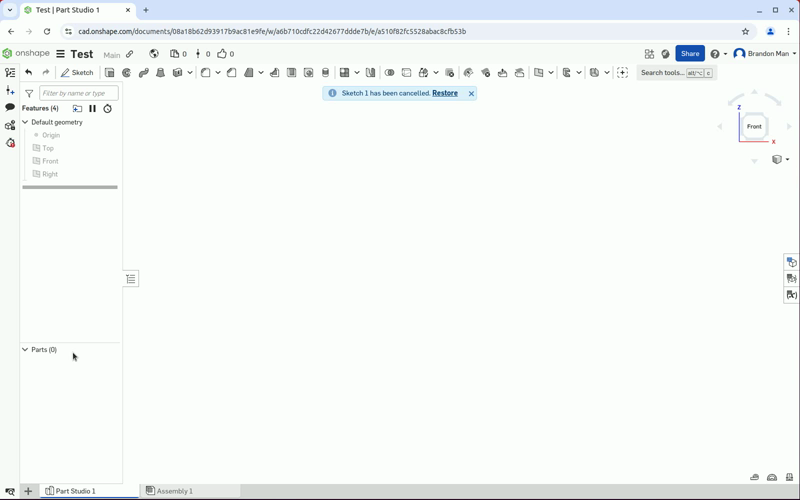
mouse_move(73, 352)
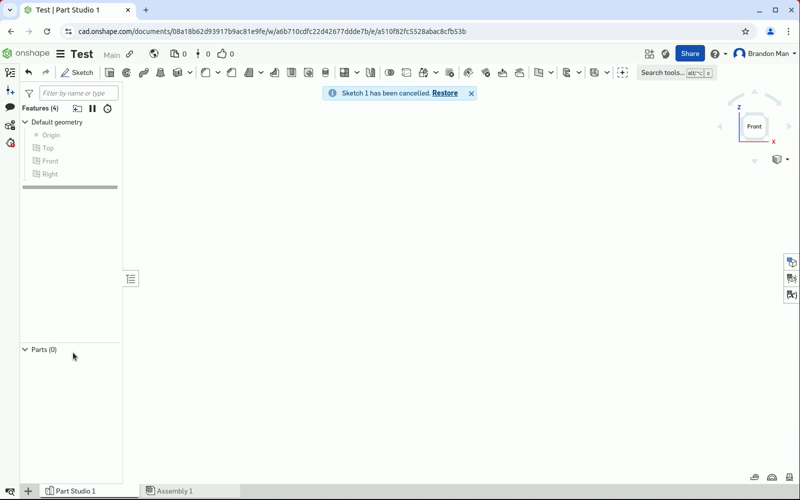
key(shift+y)
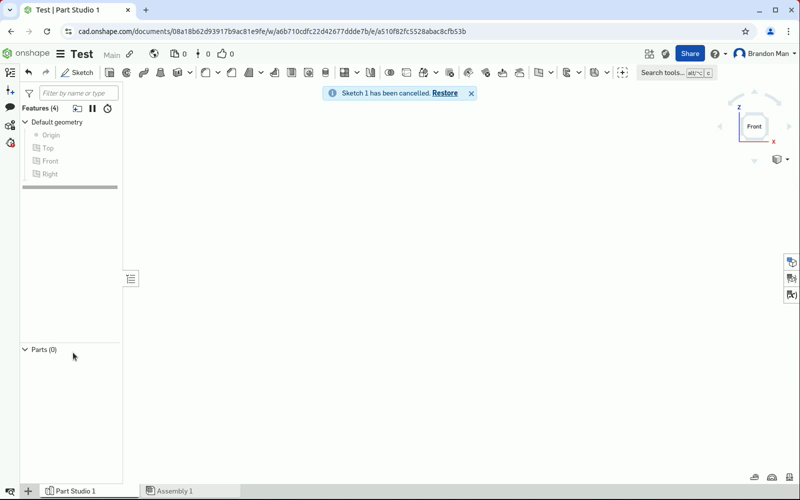
key(shift+s)
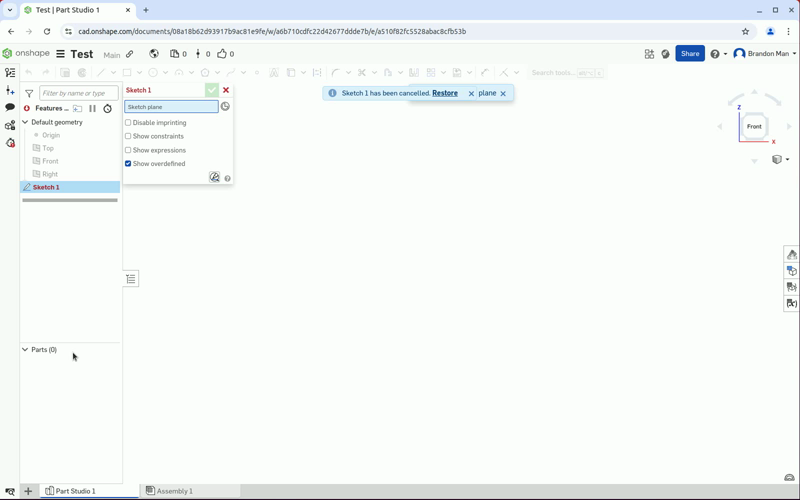
mouse_move(73, 163)
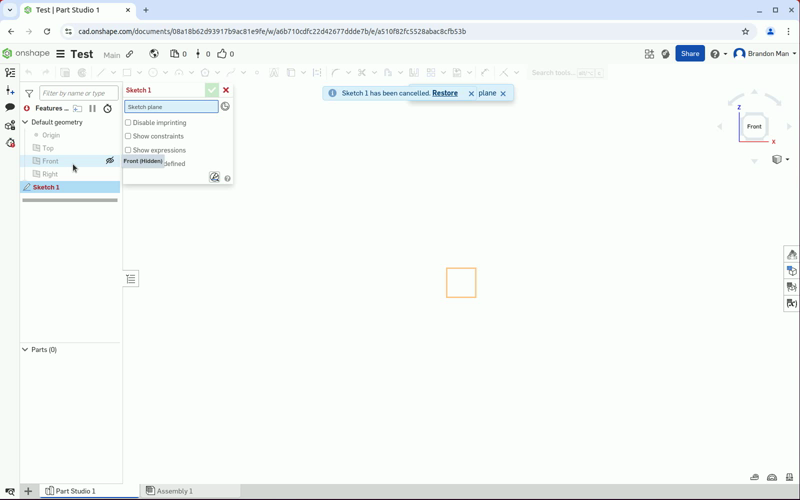
click(73, 163)
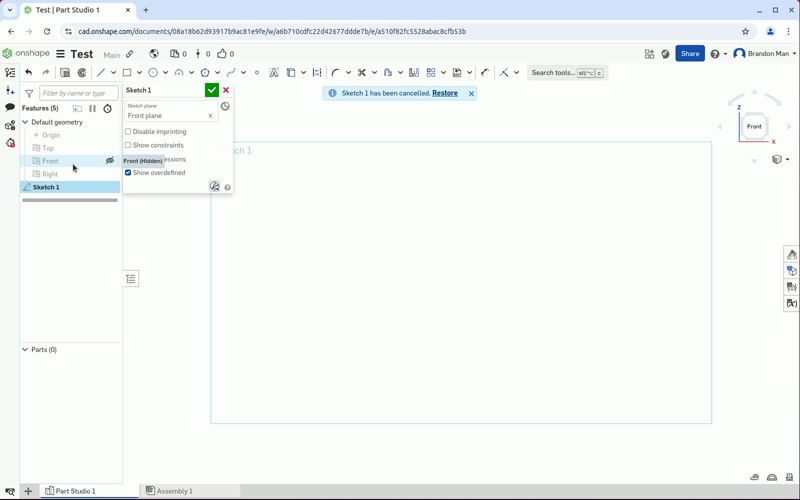
mouse_move(73, 352)
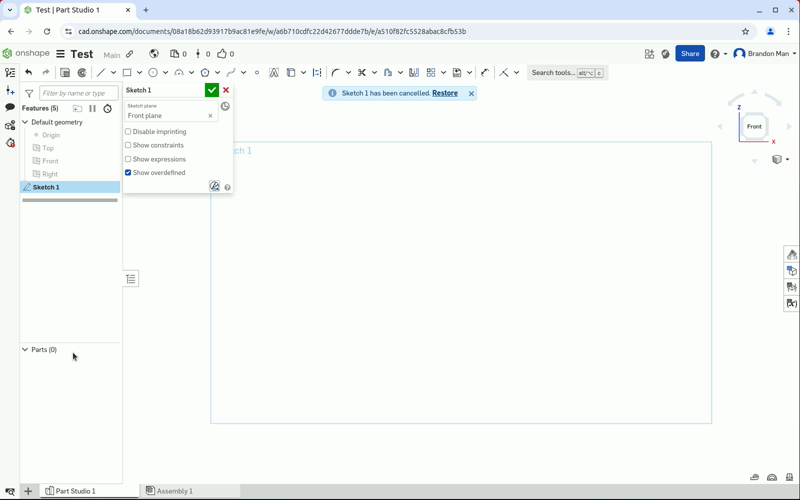
key(y)
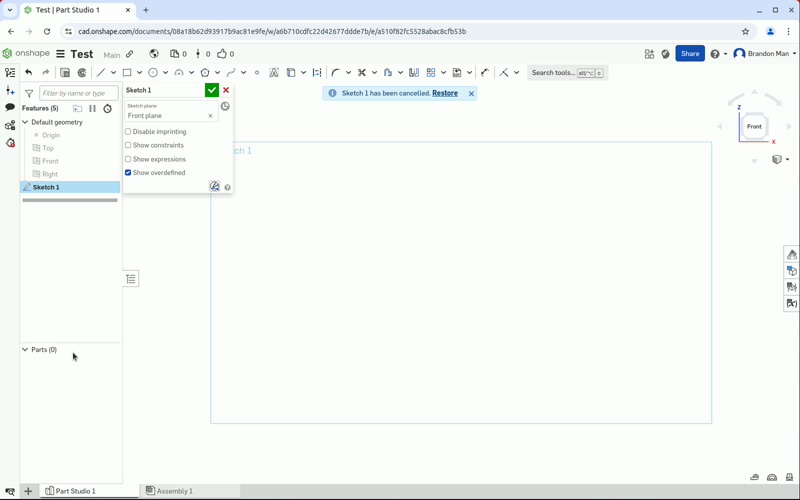
key(l)
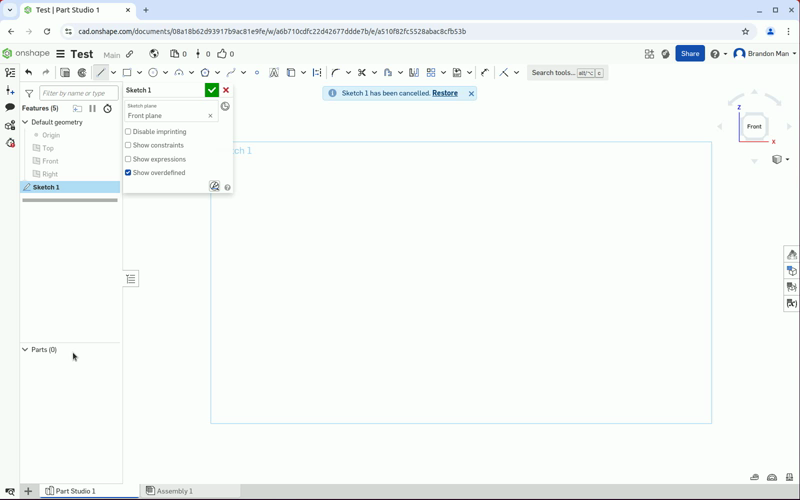
key_down(shift)
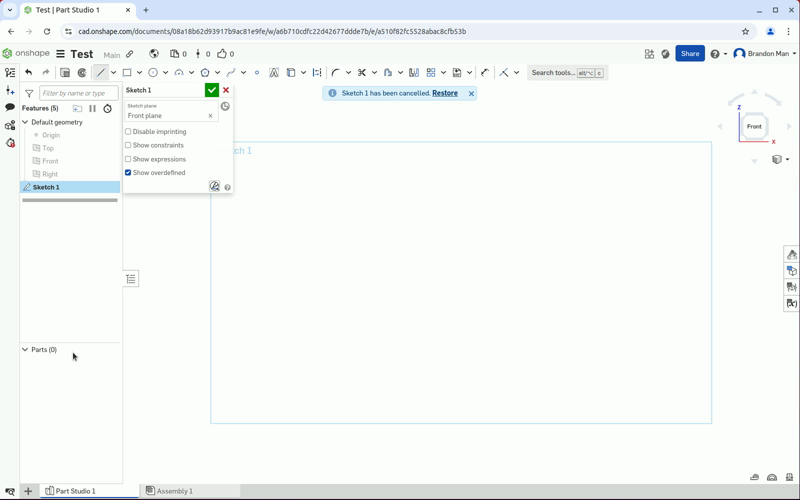
mouse_move(348, 376)
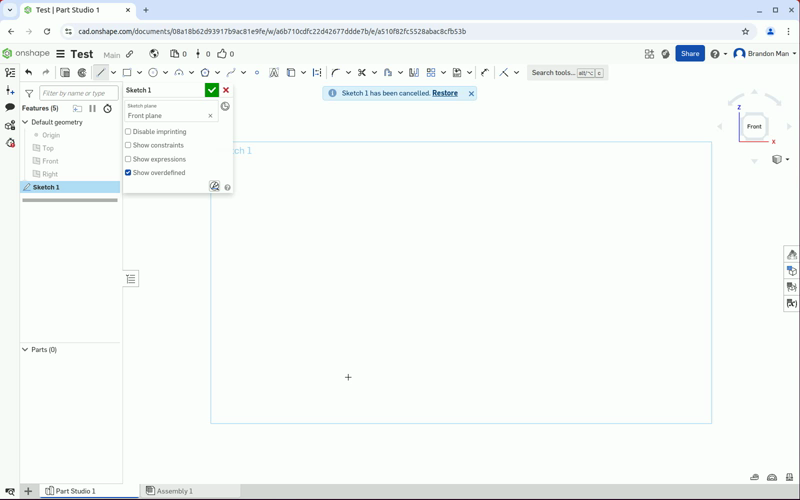
click(348, 376)
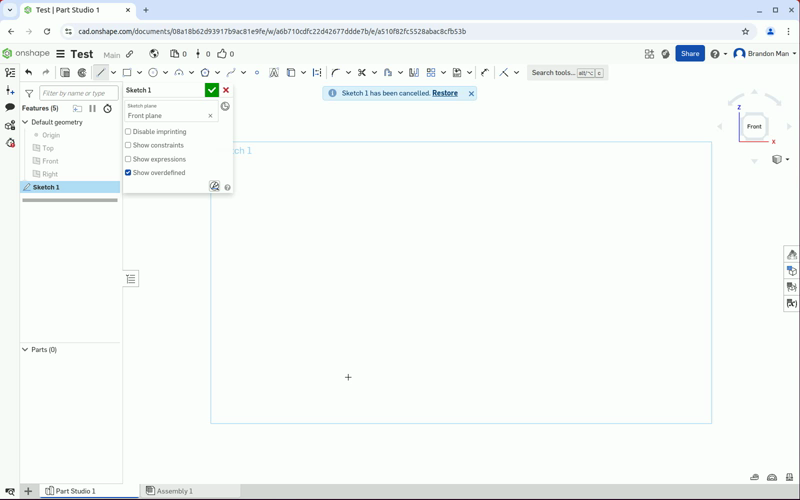
key_up(shift)
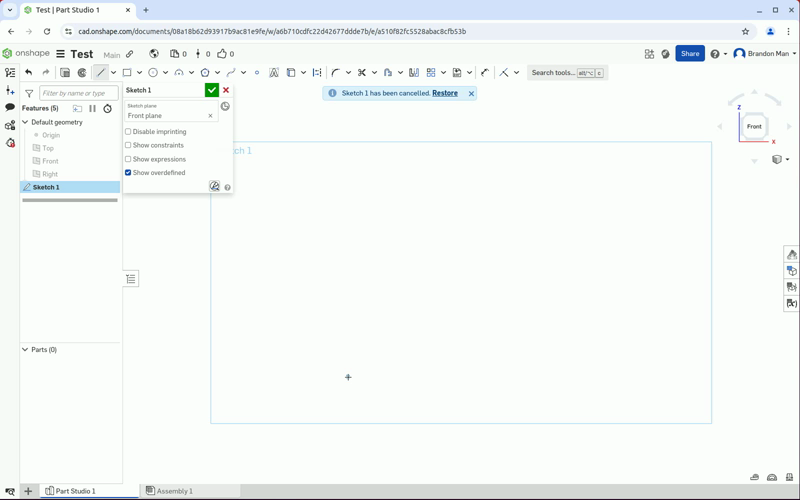
key_down(shift)
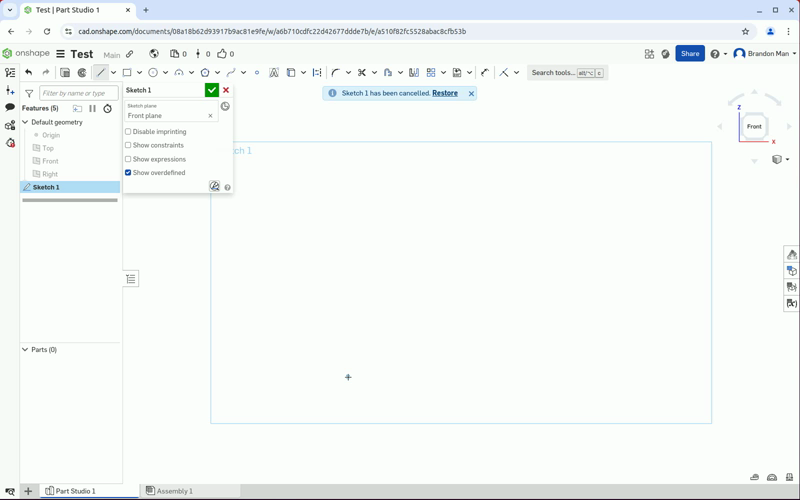
mouse_move(558, 376)
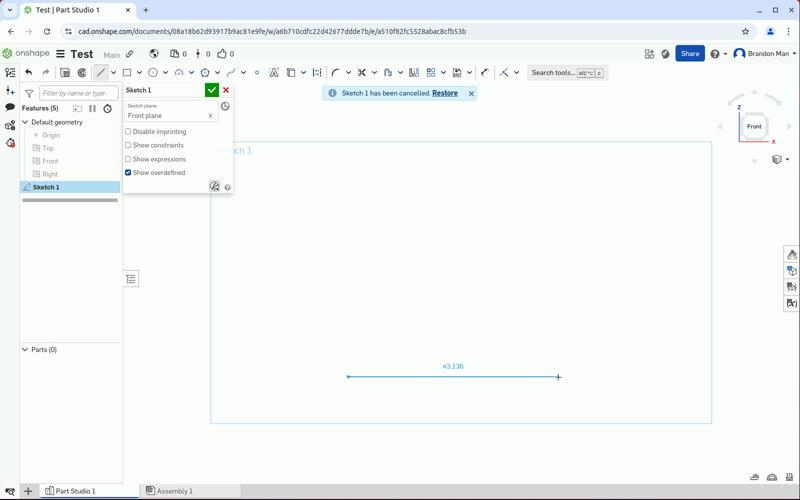
click(558, 376)
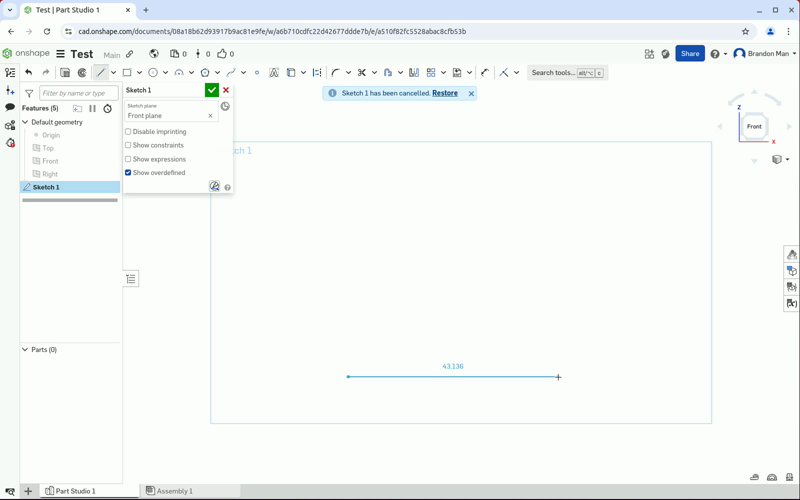
key_up(shift)
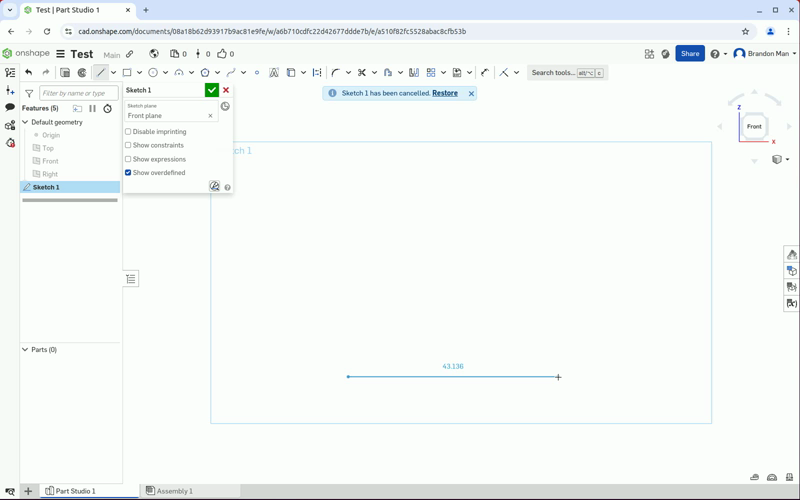
key_down(shift)
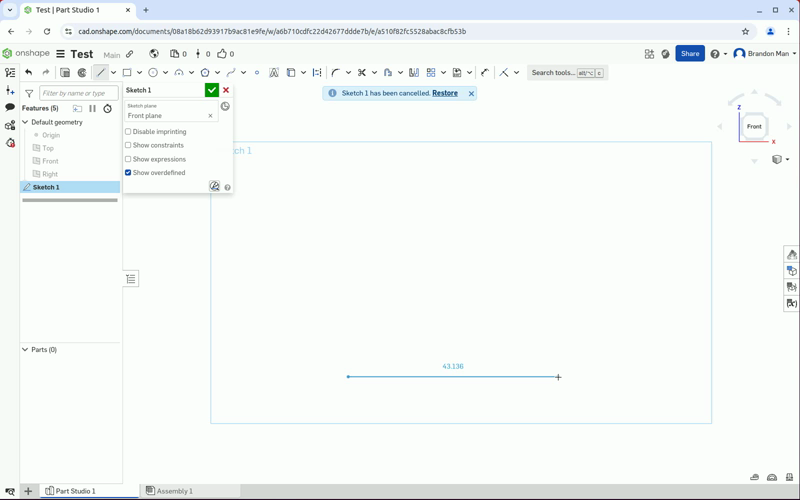
mouse_move(558, 248)
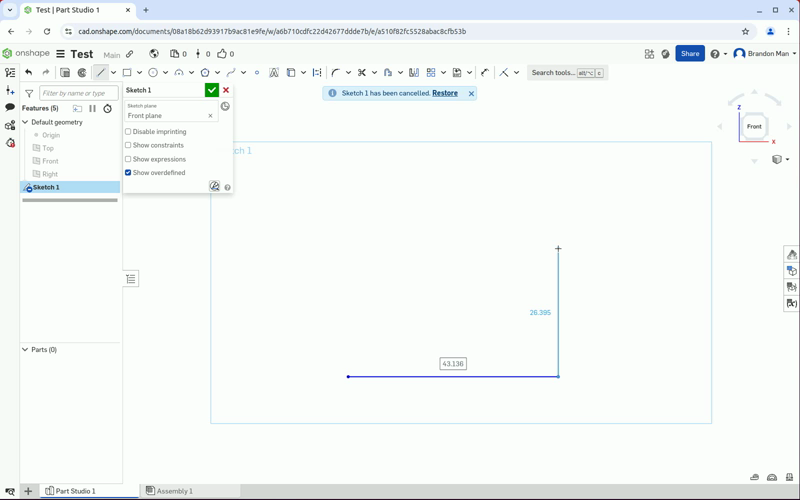
click(558, 248)
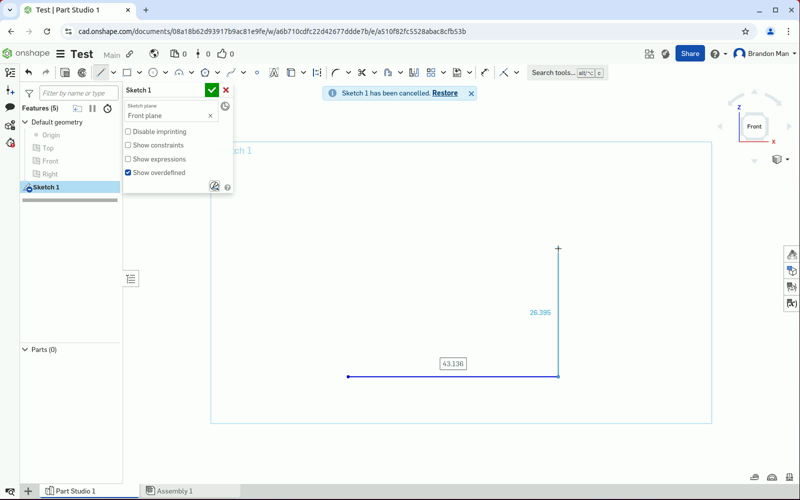
key_up(shift)
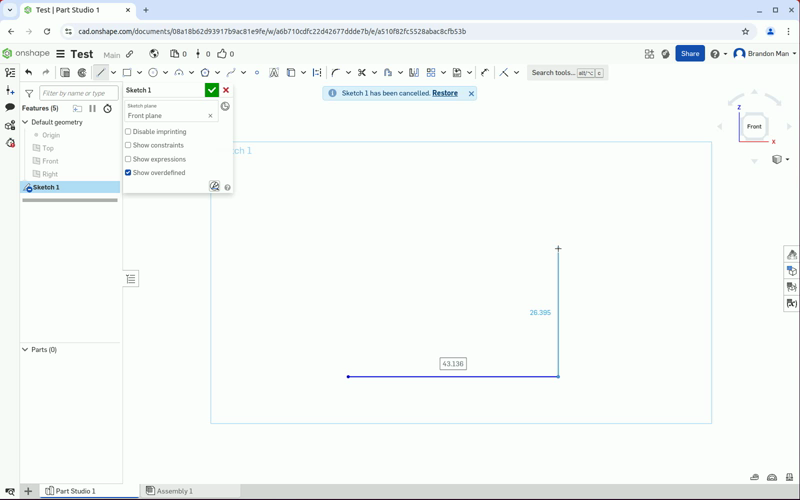
key_down(shift)
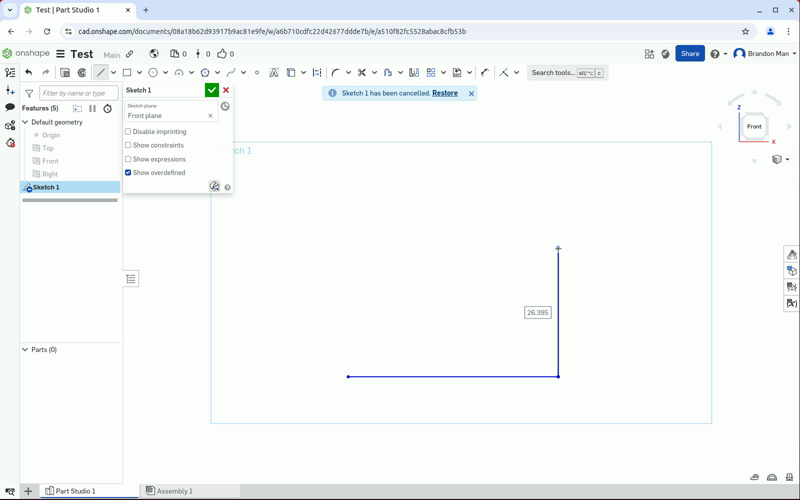
mouse_move(348, 248)
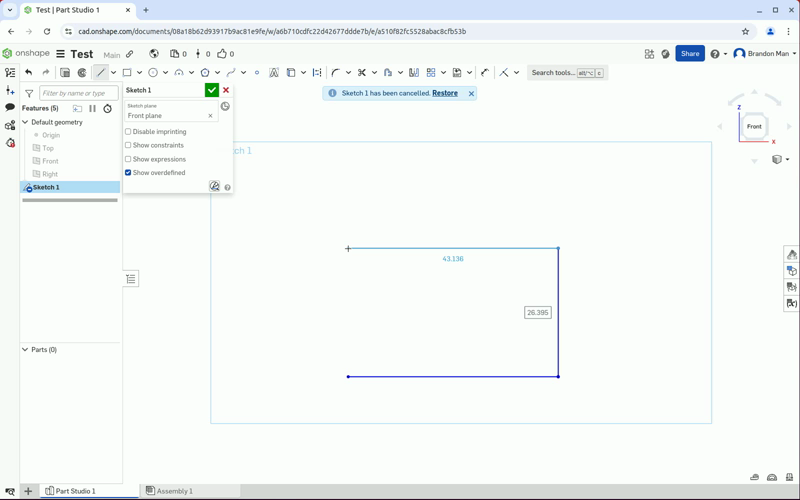
click(348, 248)
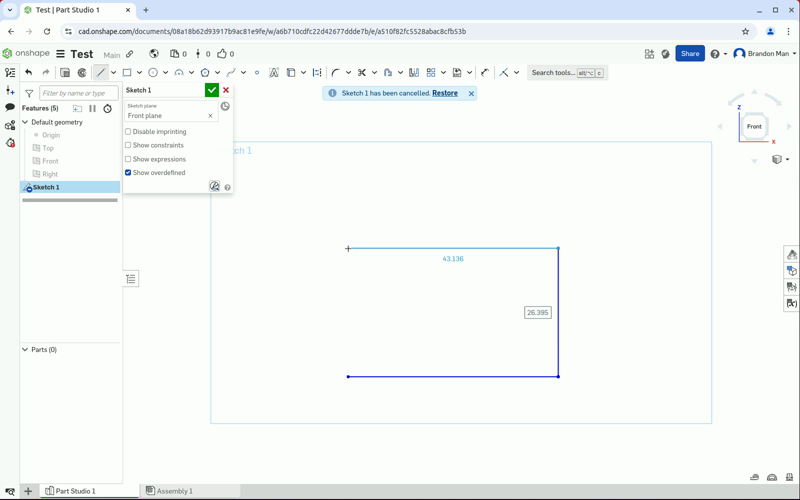
key_up(shift)
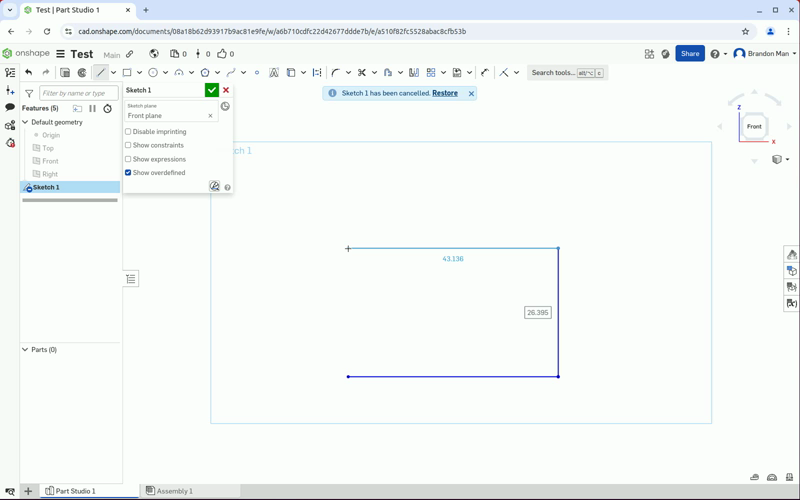
key_down(shift)
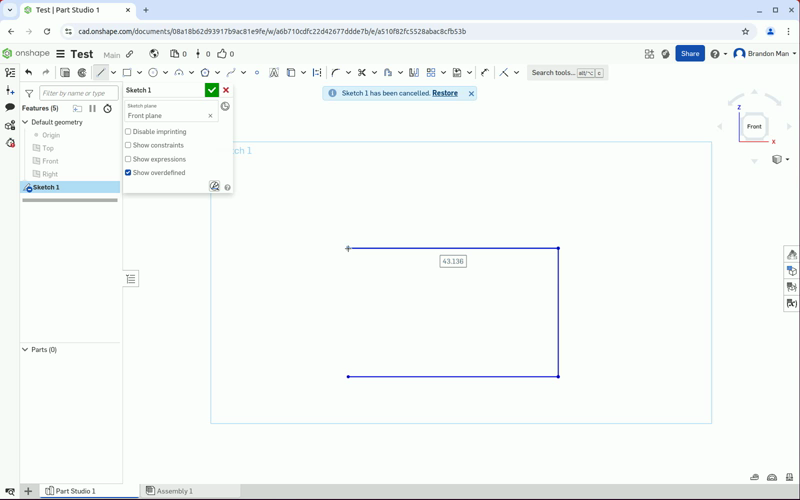
mouse_move(348, 376)
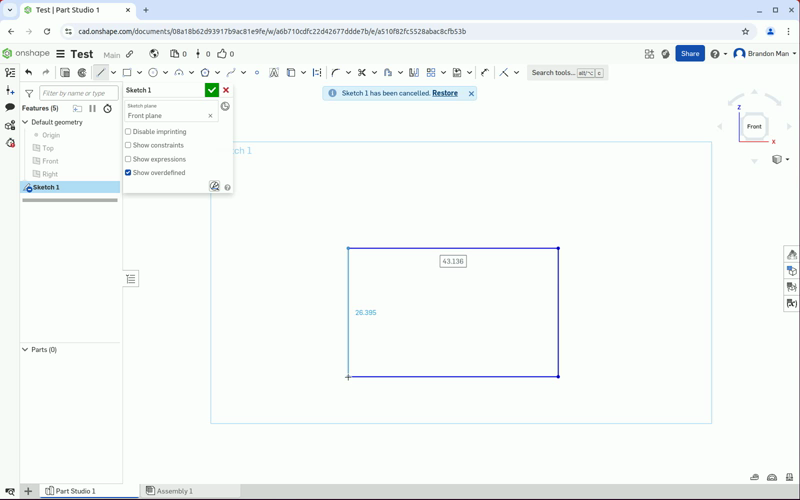
key_up(shift)
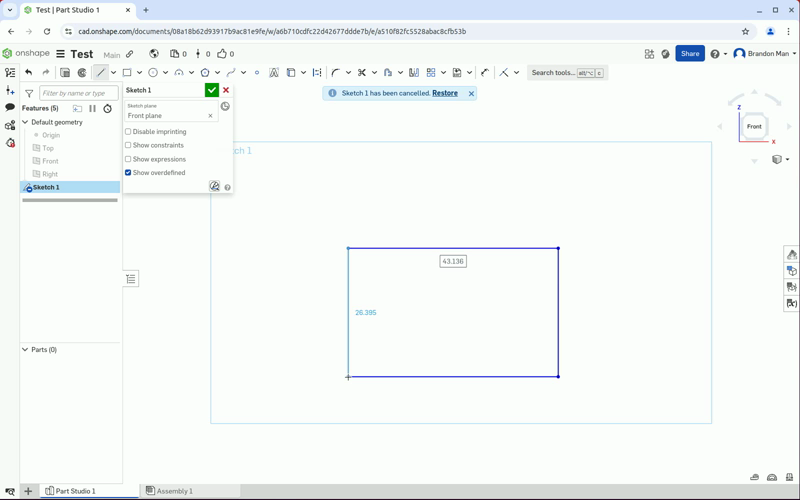
click(348, 376)
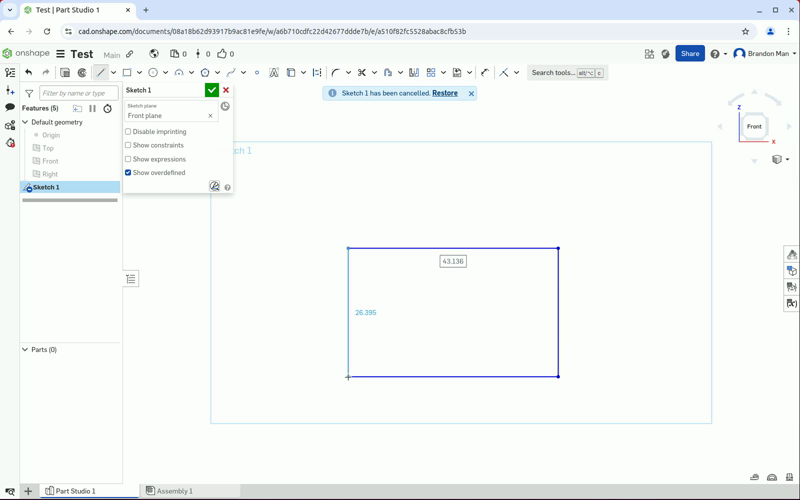
key(esc)
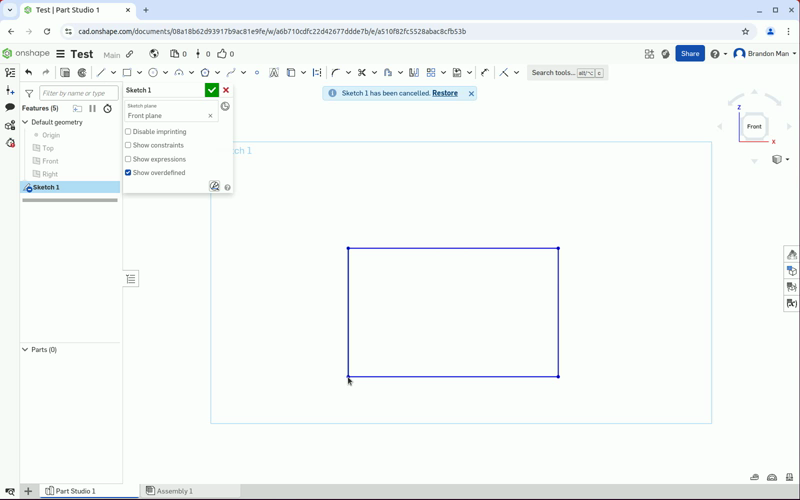
mouse_move(412, 353)
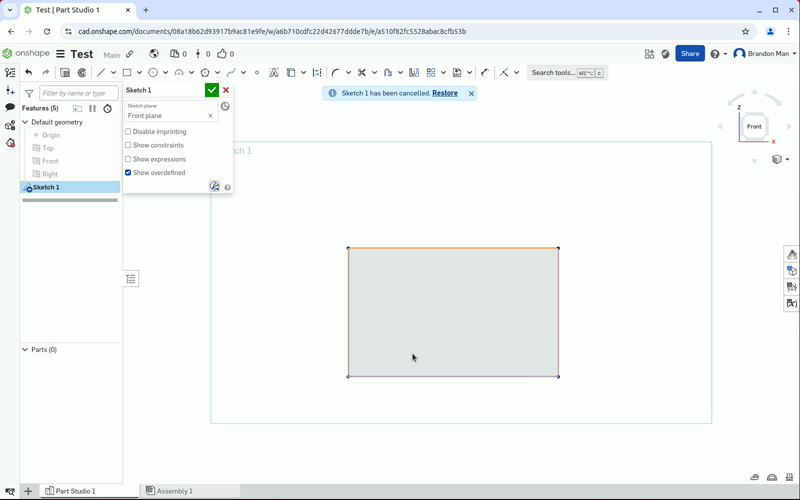
click(412, 353)
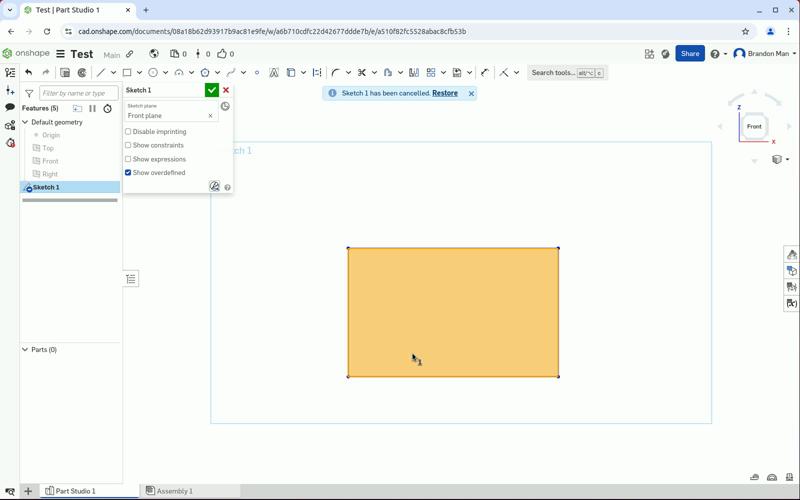
mouse_move(73, 352)
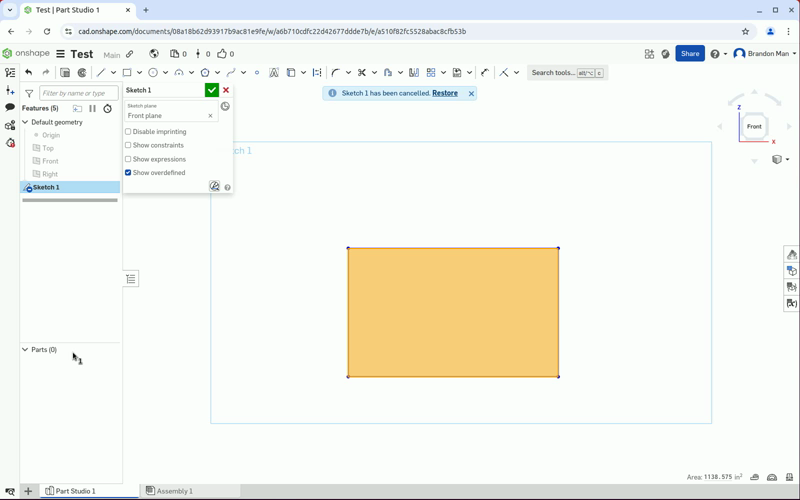
key(shift+y)
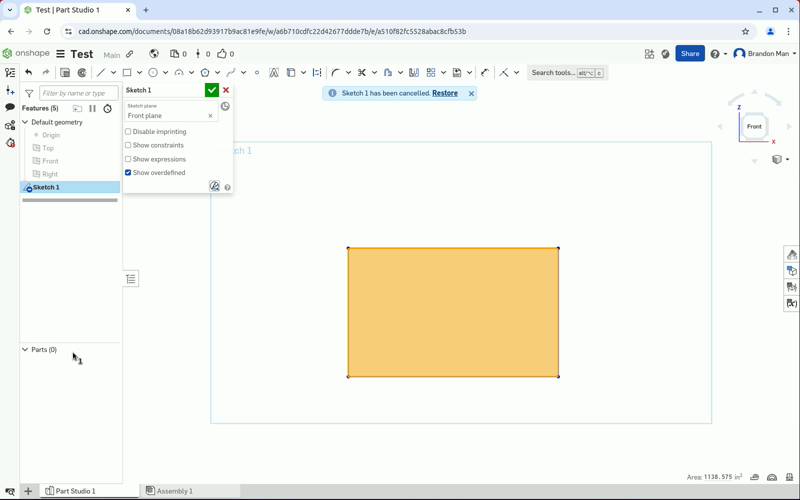
key(shift+e)
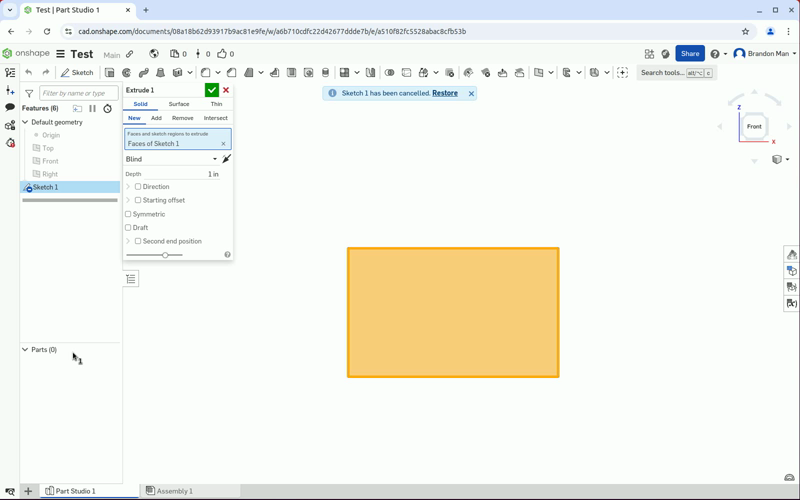
mouse_move(143, 106)
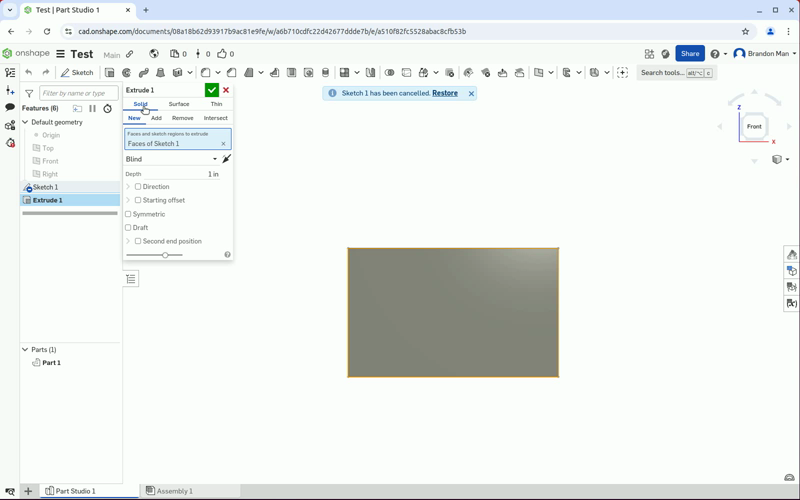
click(143, 106)
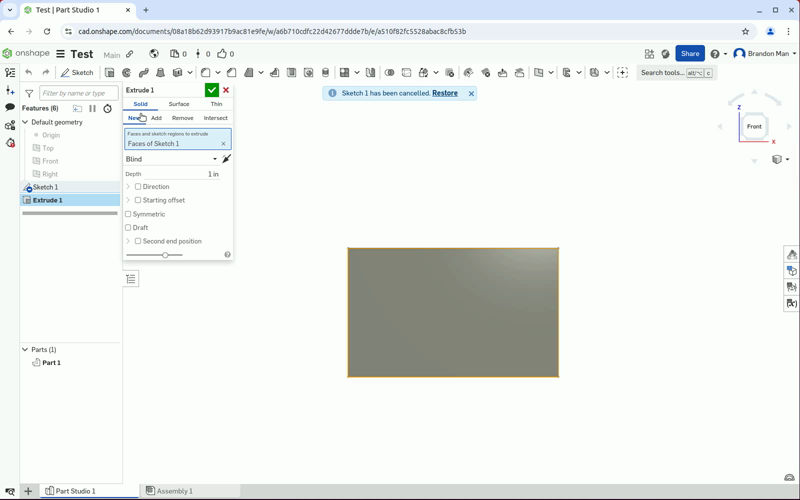
mouse_move(137, 120)
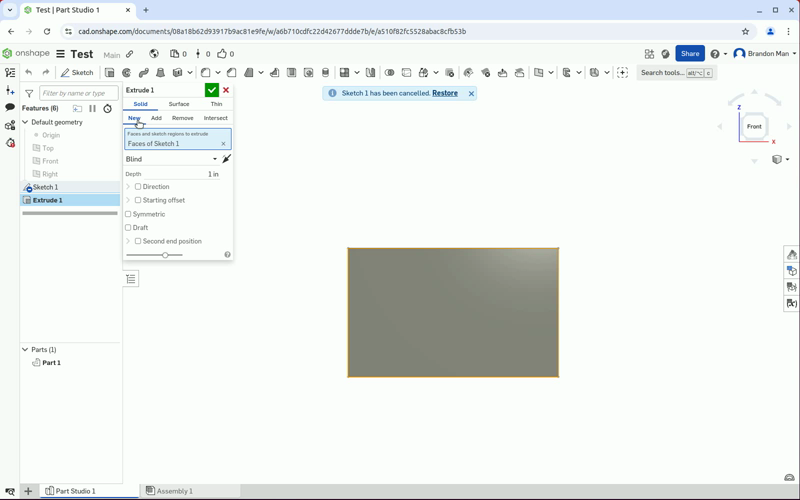
click(137, 120)
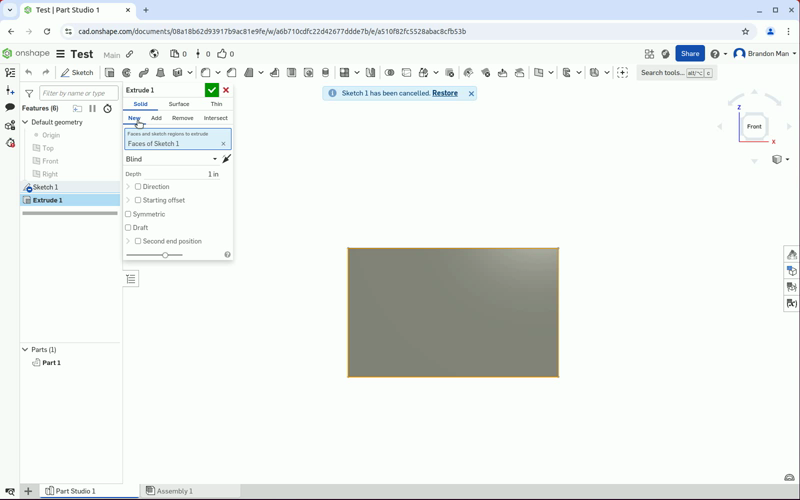
key(tab, 4)
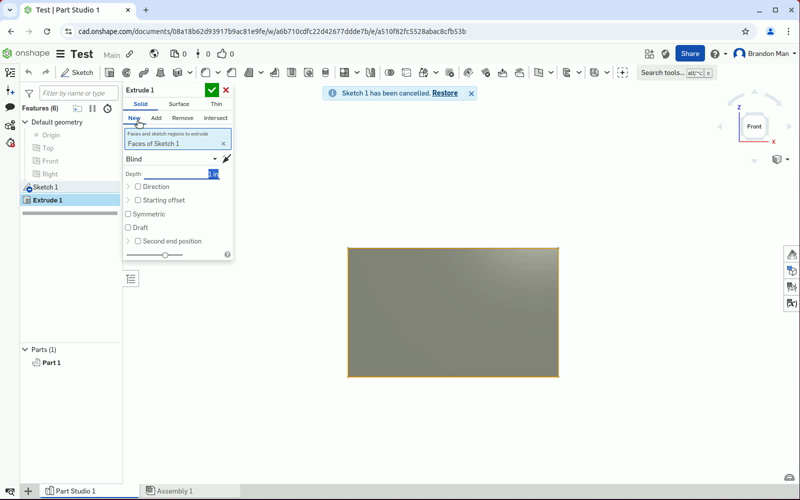
text(16.368)
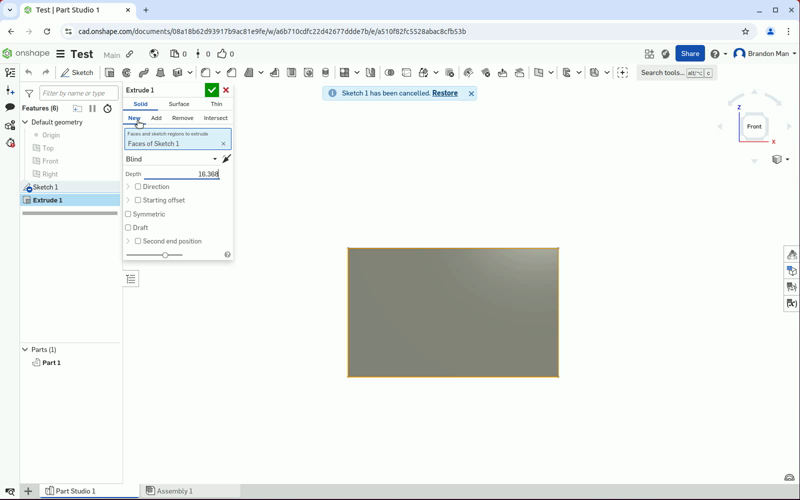
key(enter)
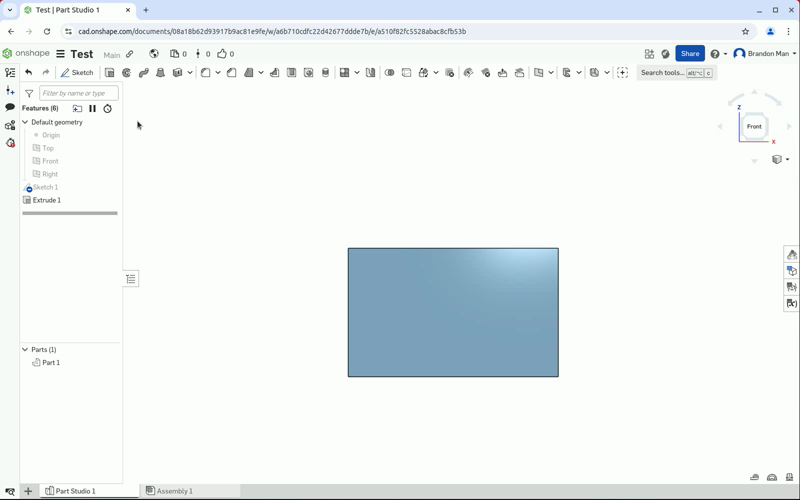
key(shift+h)
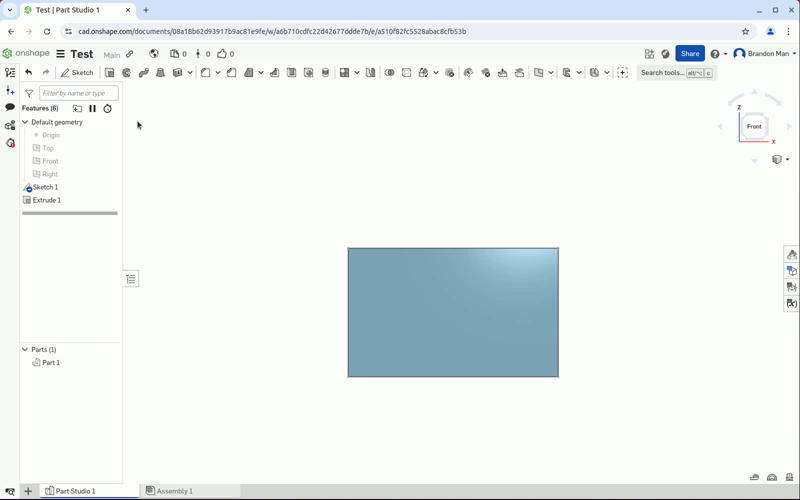
key(shift+h)
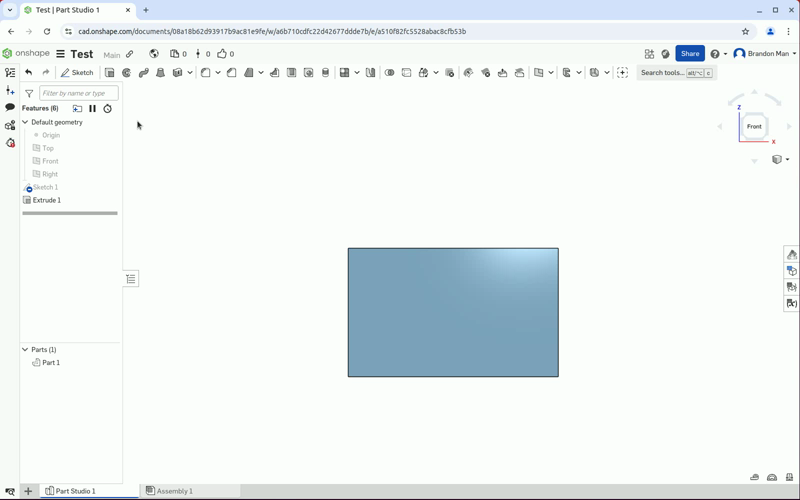
mouse_move(73, 189)
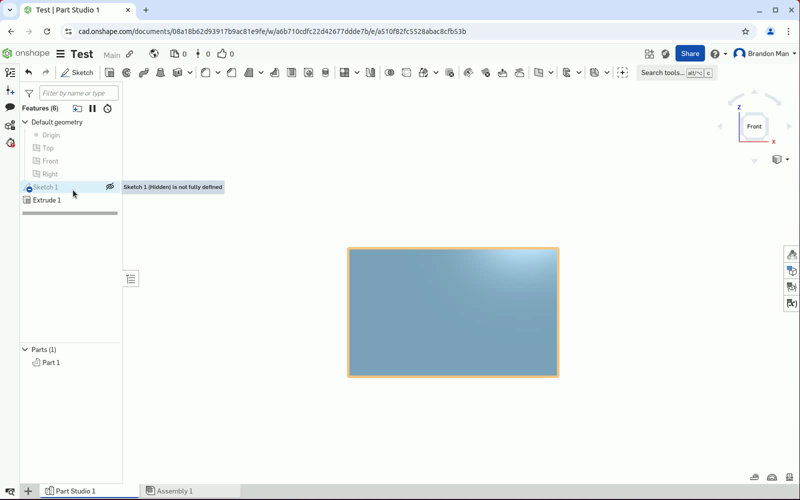
click(73, 189)
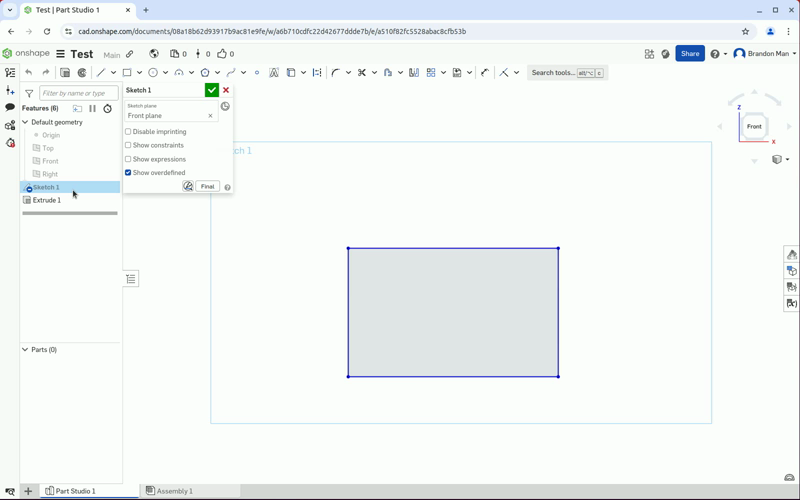
mouse_move(229, 92)
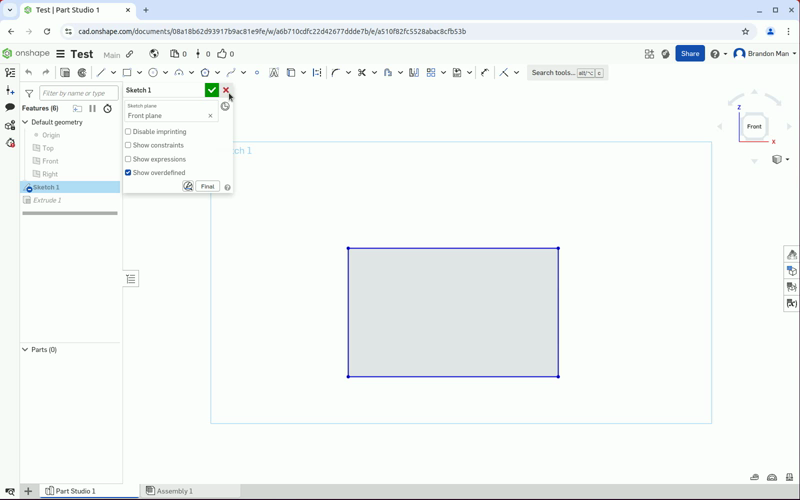
click(229, 92)
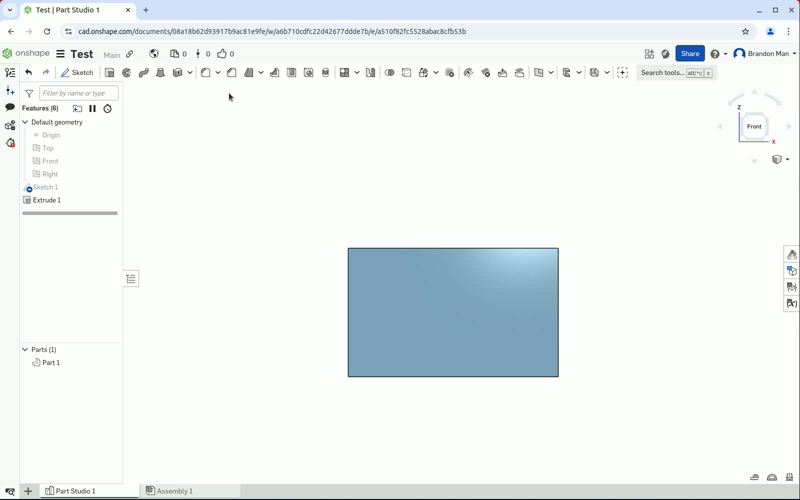
mouse_move(541, 75)
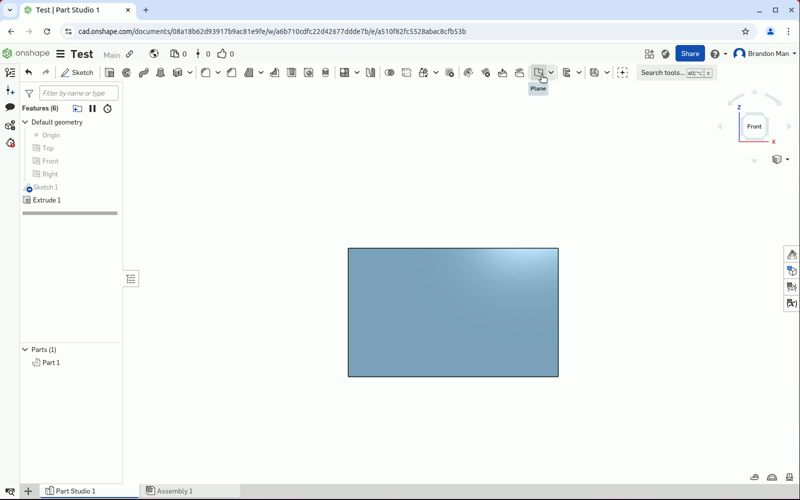
click(541, 75)
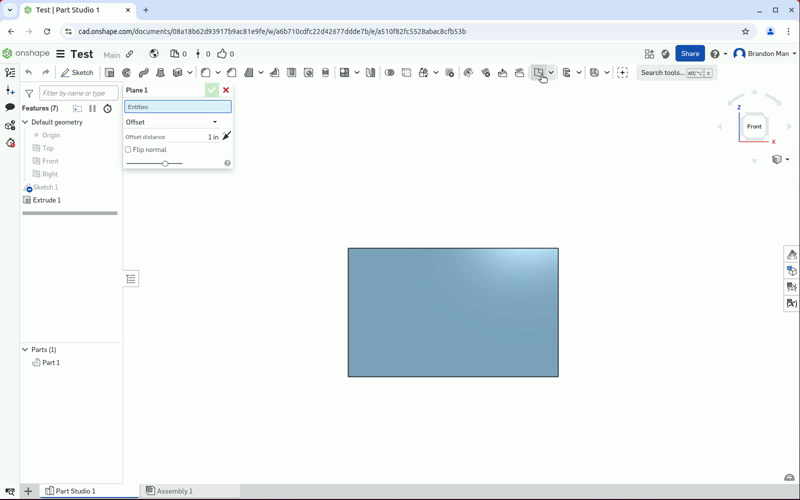
mouse_move(73, 163)
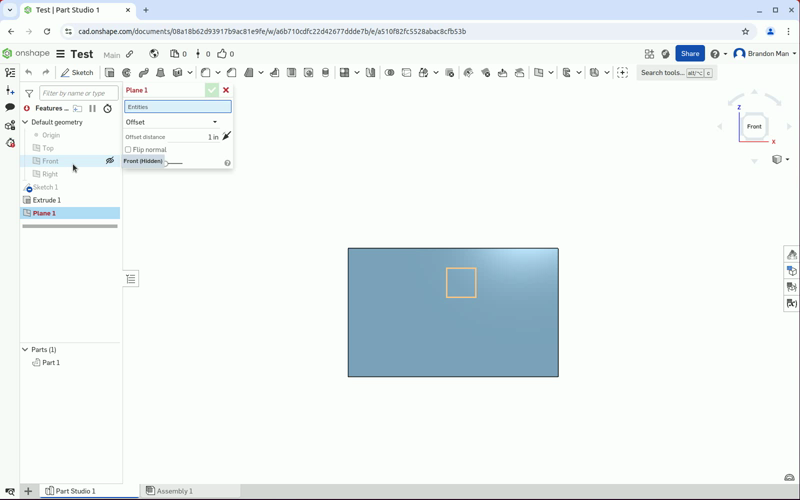
click(73, 163)
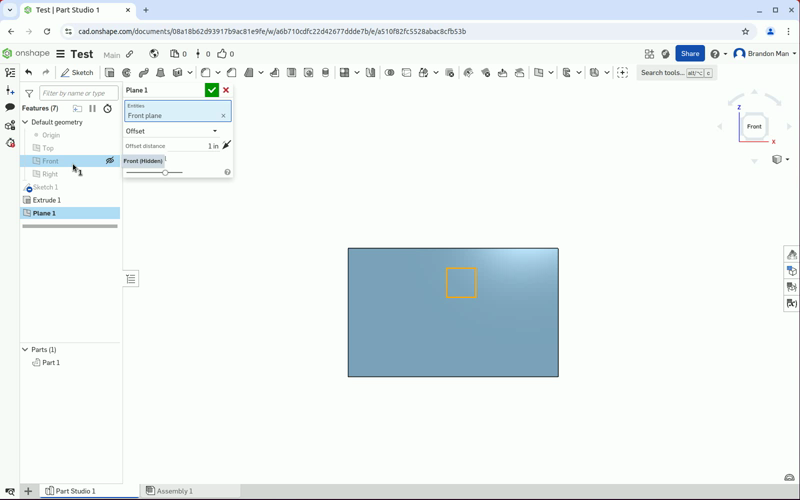
key(tab, 2)
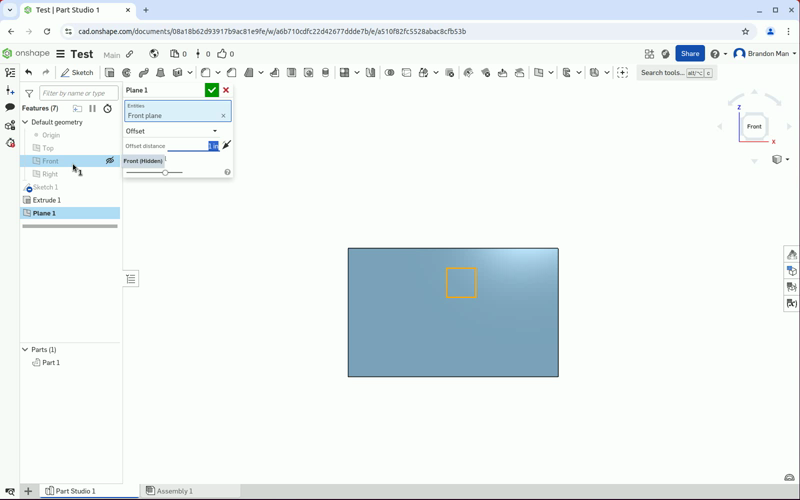
text(16.361)
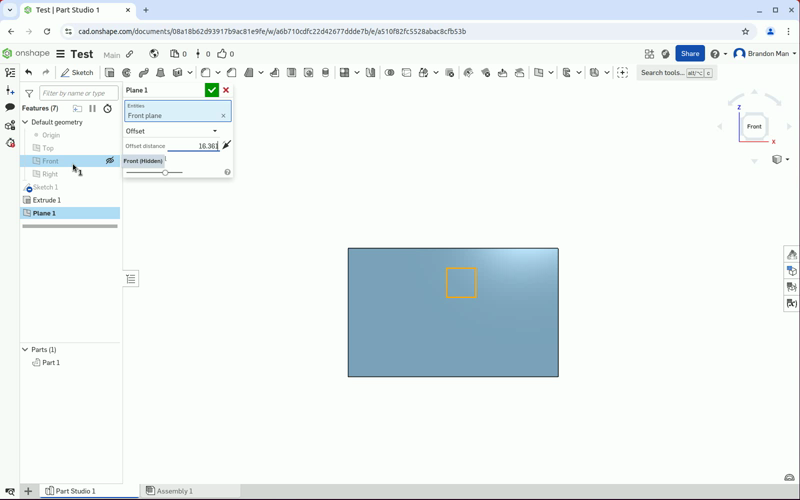
key(enter, 2)
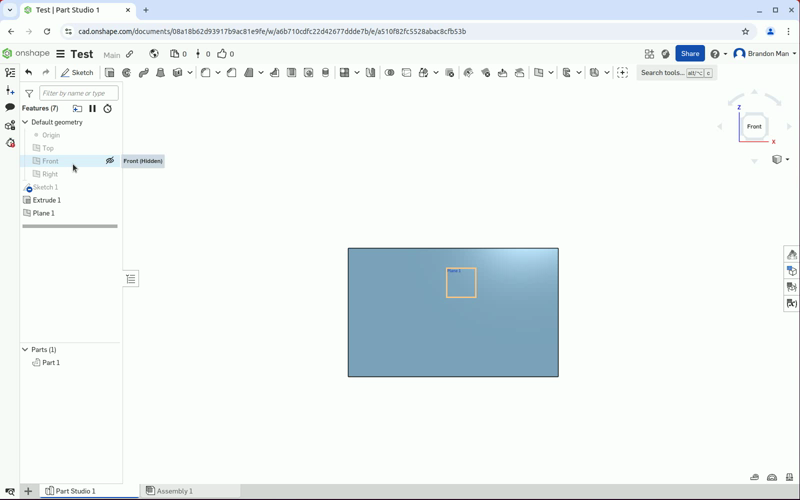
key(shift+s)
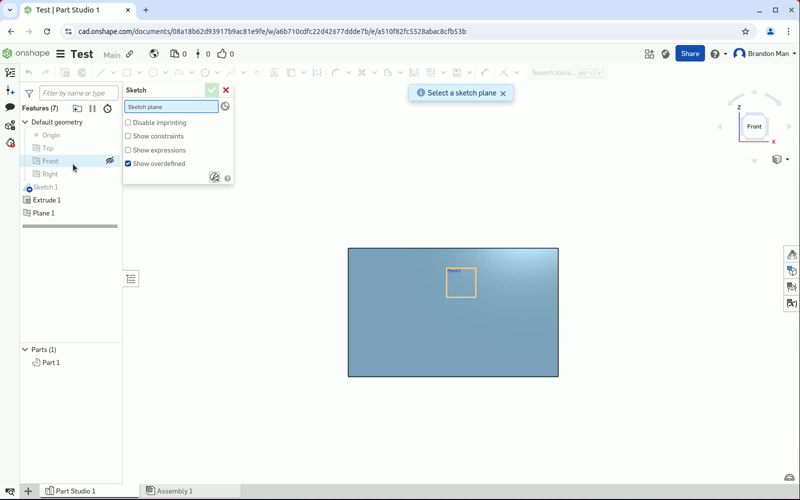
mouse_move(73, 215)
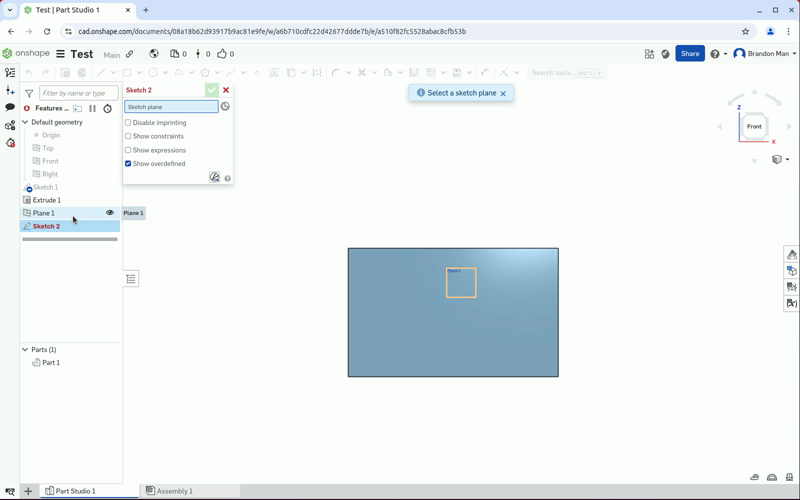
click(73, 215)
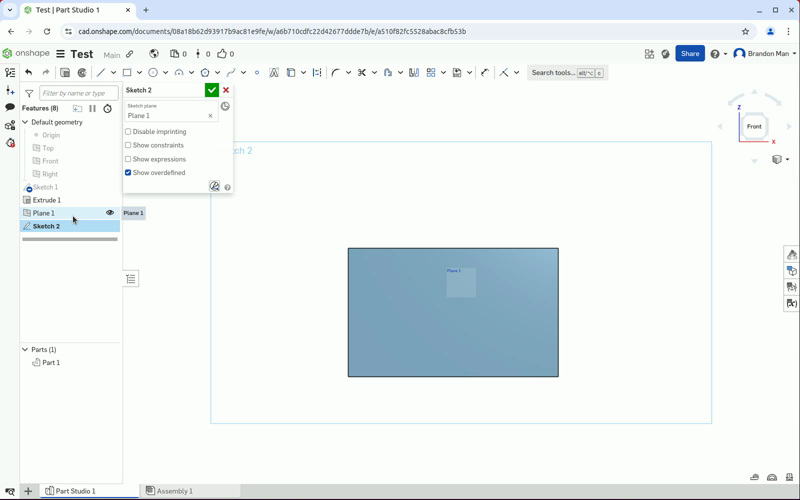
mouse_move(73, 352)
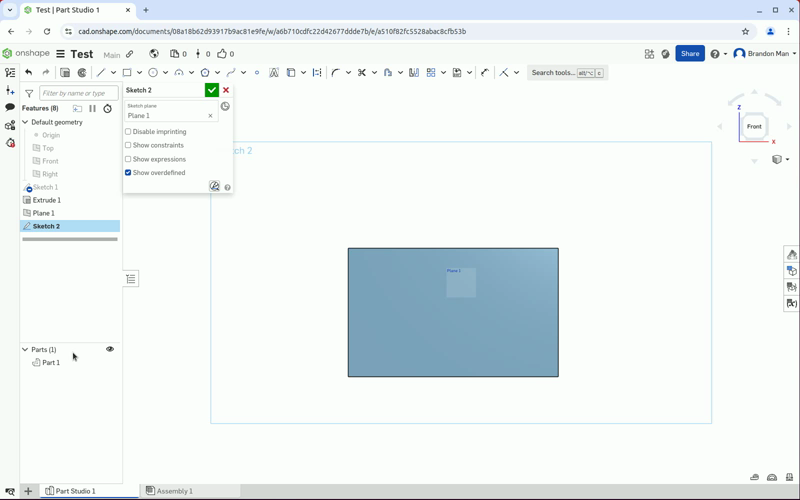
key(y)
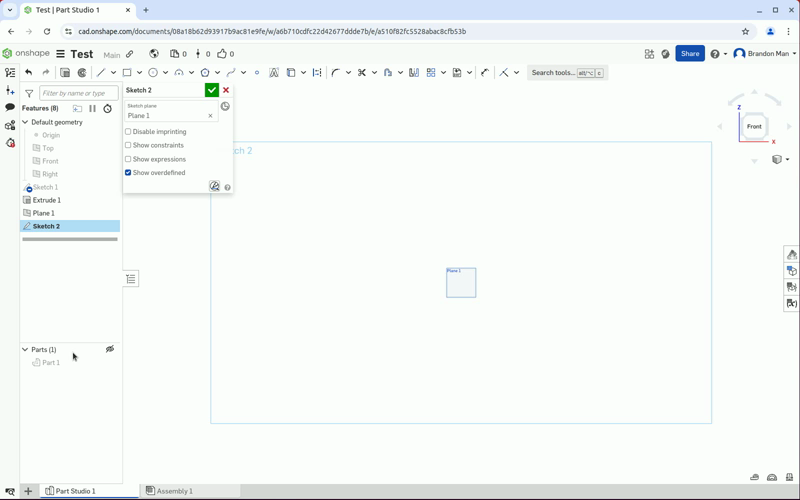
key(l)
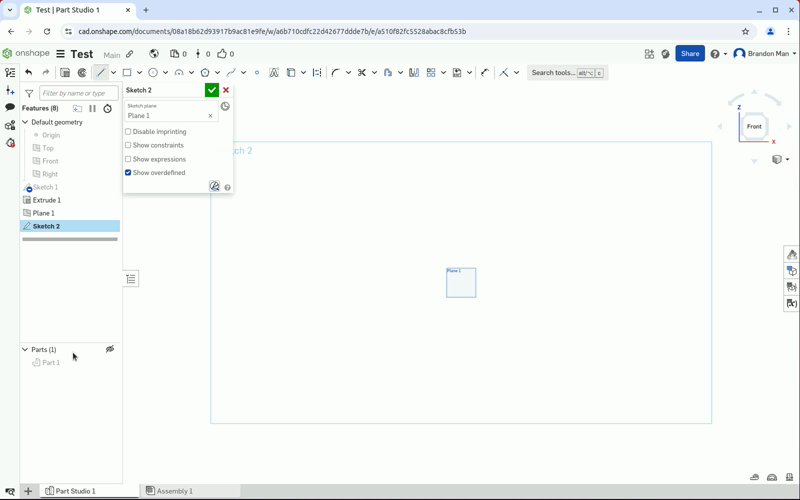
key_down(shift)
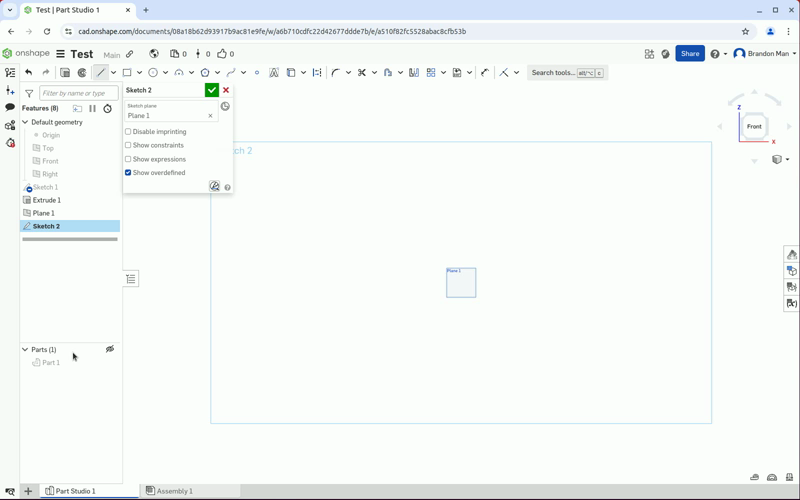
mouse_move(348, 355)
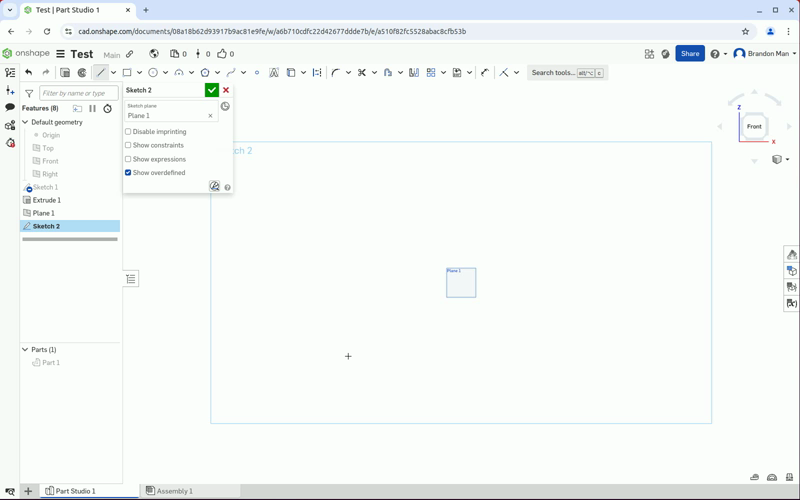
click(348, 355)
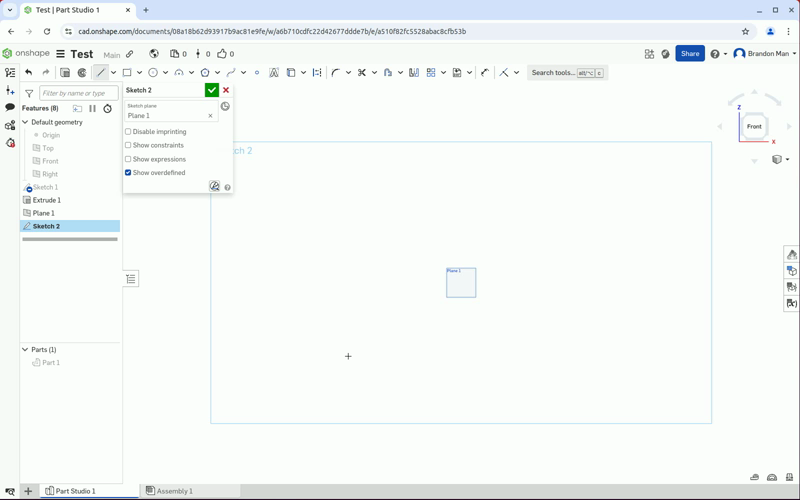
key_up(shift)
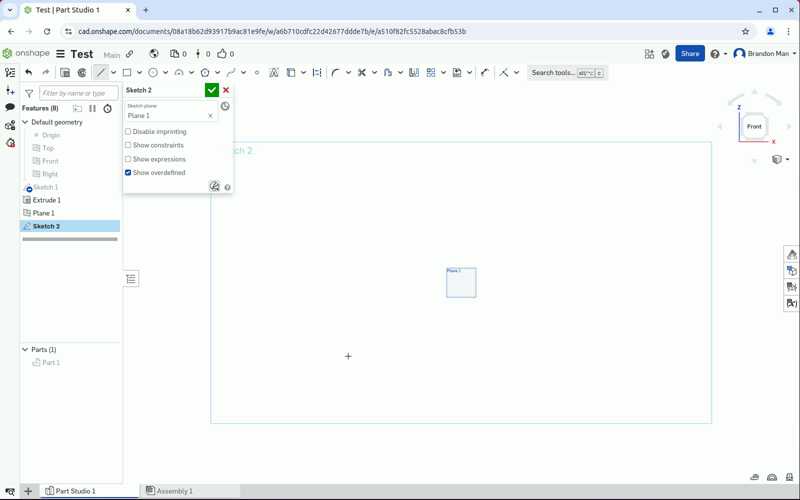
key_down(shift)
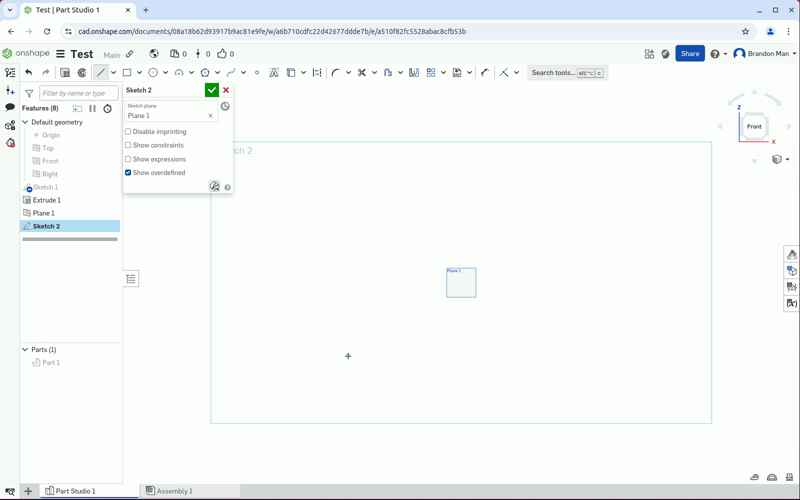
mouse_move(558, 355)
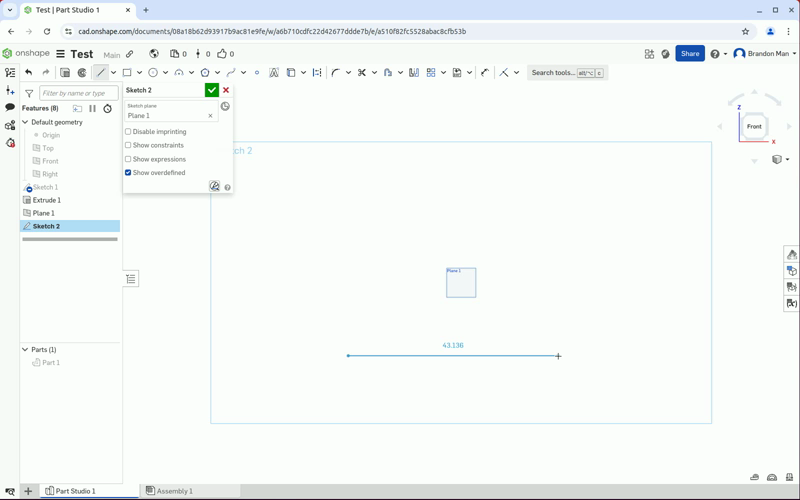
click(558, 355)
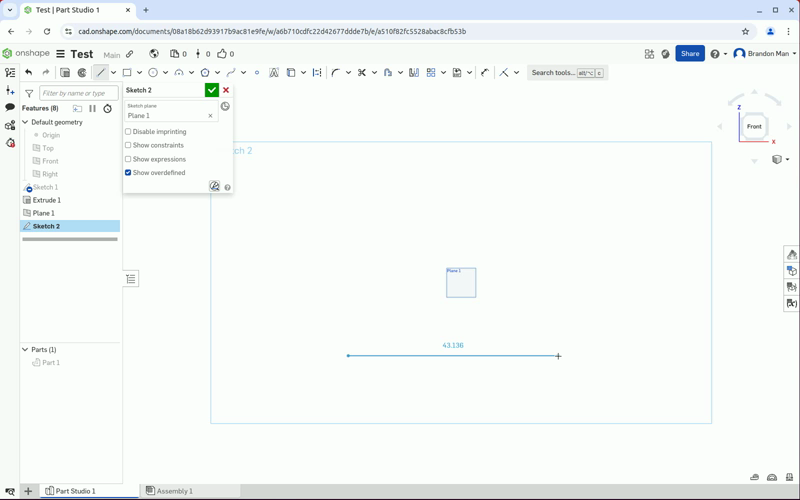
key_up(shift)
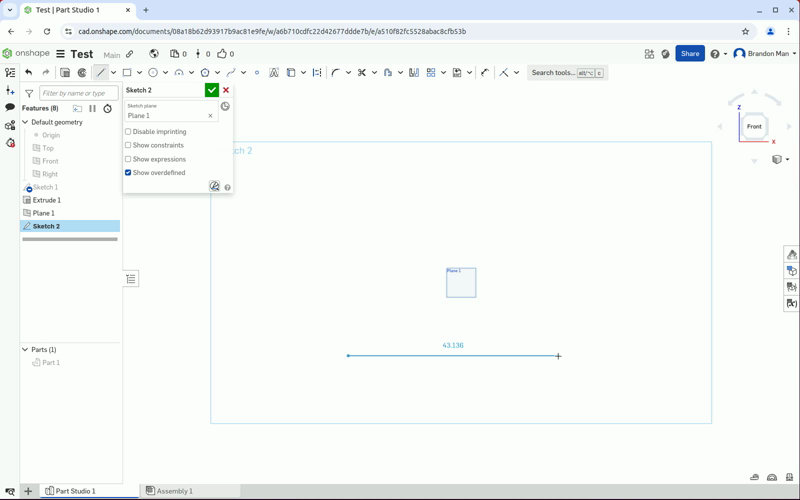
key_down(shift)
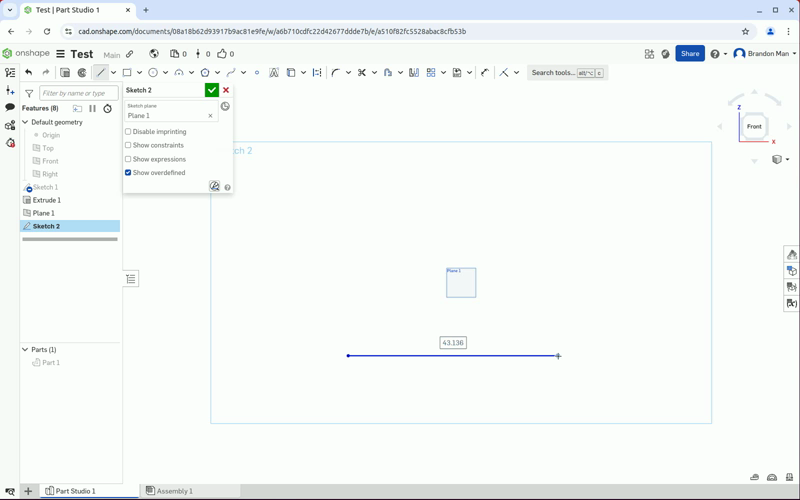
mouse_move(558, 269)
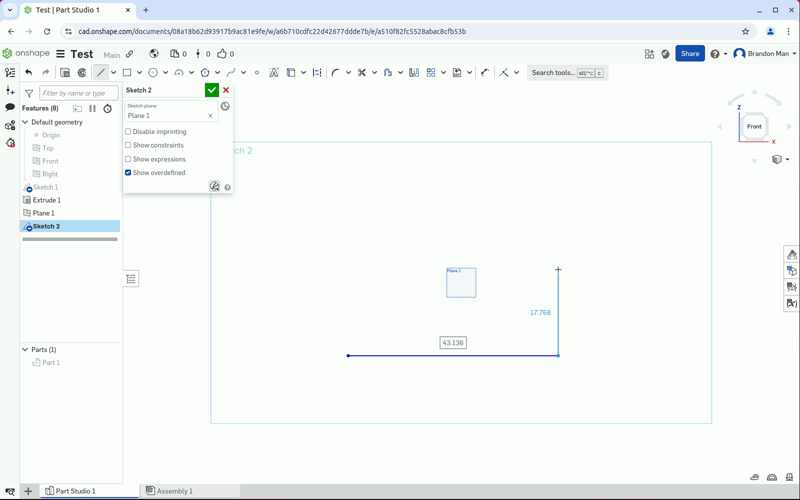
click(558, 269)
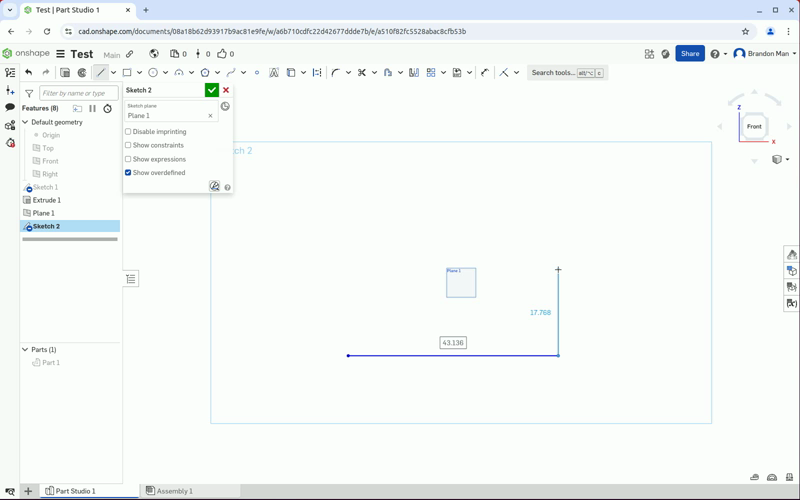
key_up(shift)
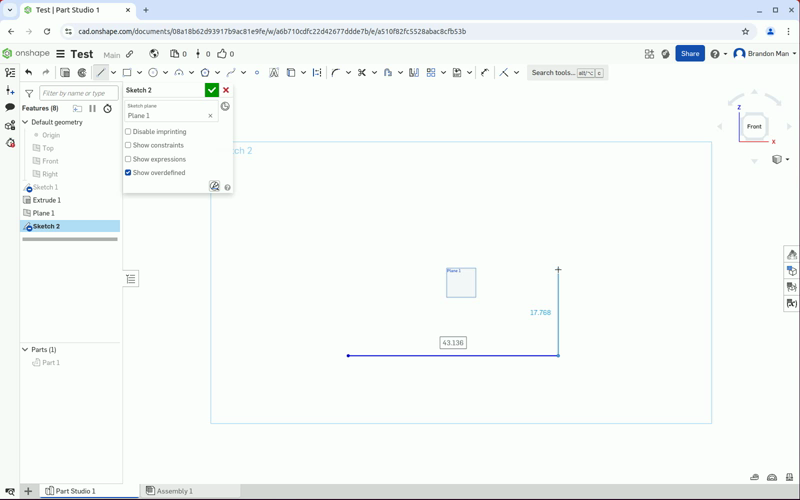
key_down(shift)
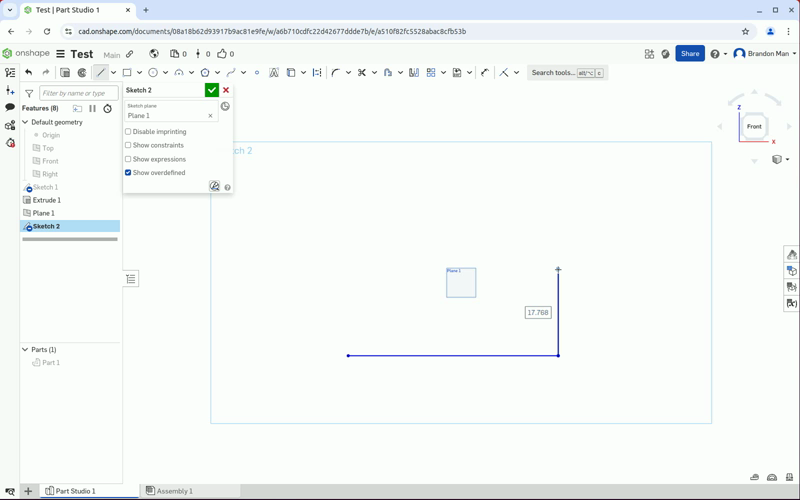
mouse_move(348, 269)
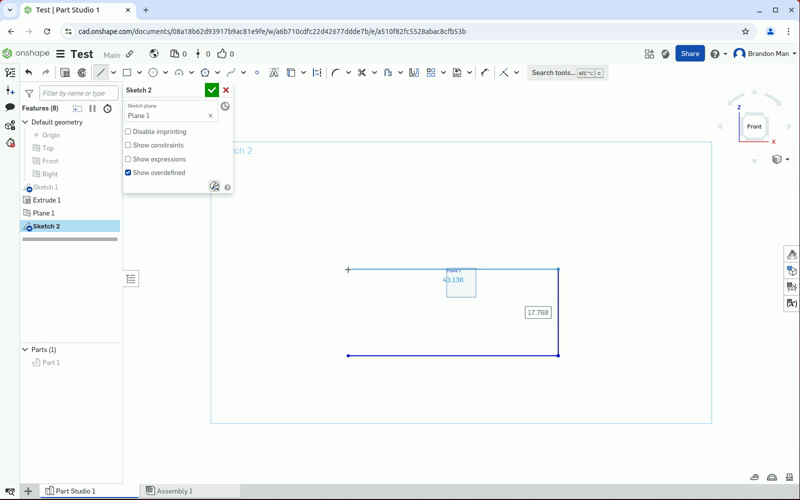
click(348, 269)
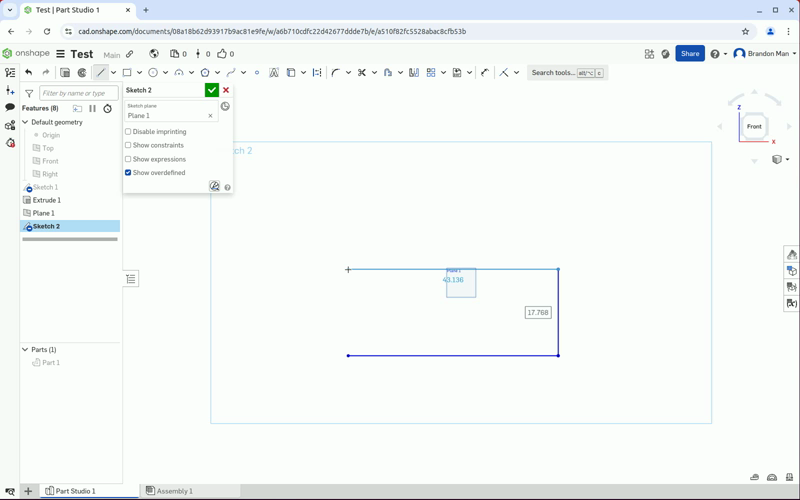
key_up(shift)
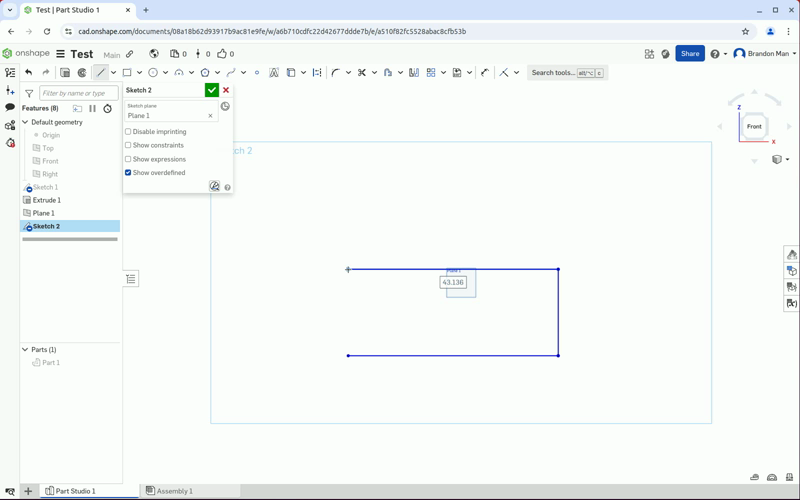
key_down(shift)
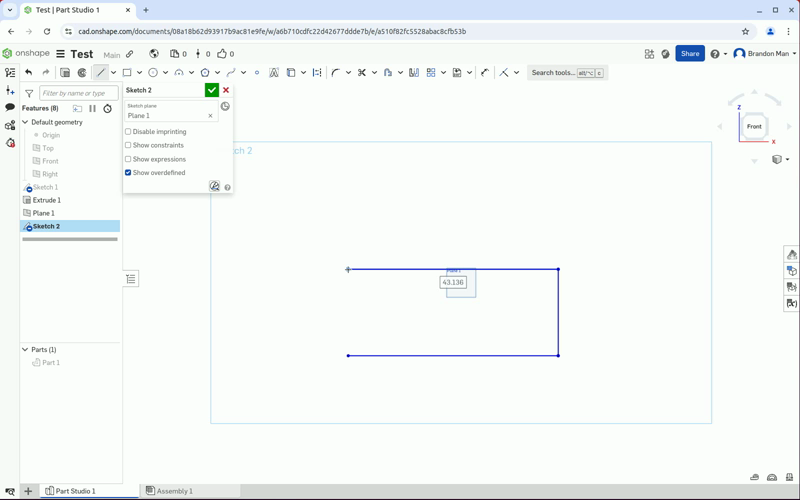
mouse_move(348, 355)
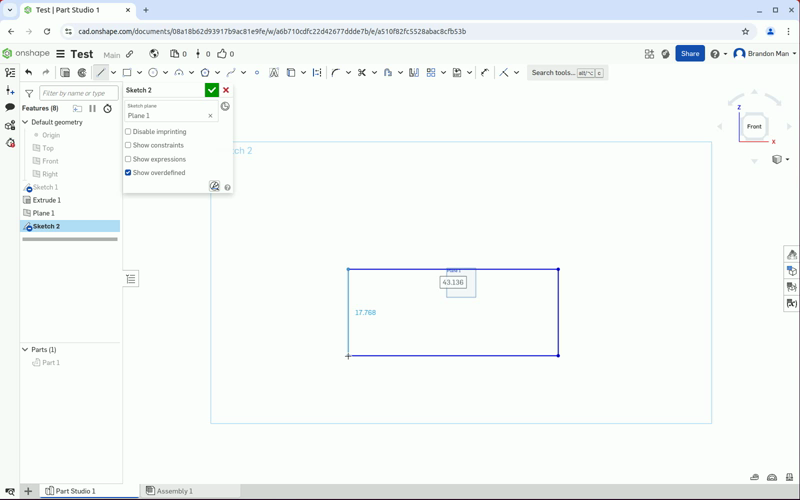
key_up(shift)
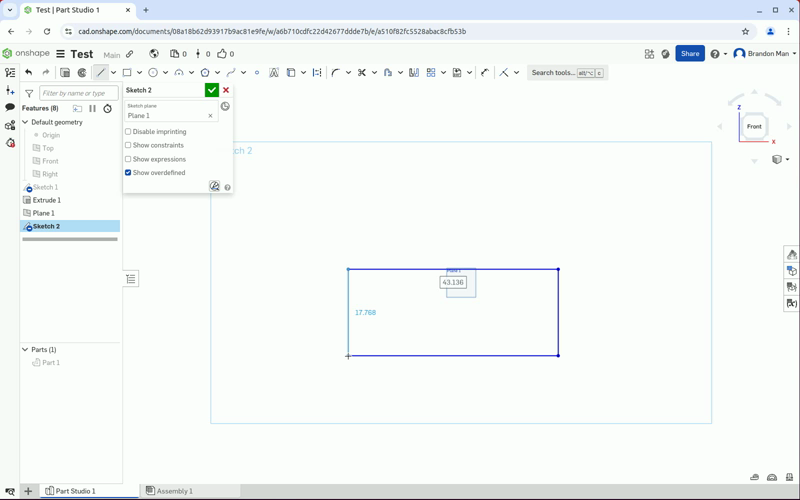
click(348, 355)
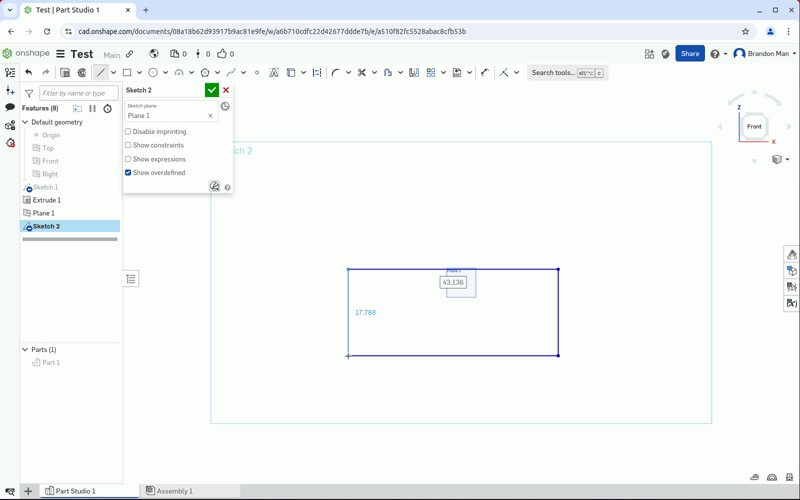
key(esc)
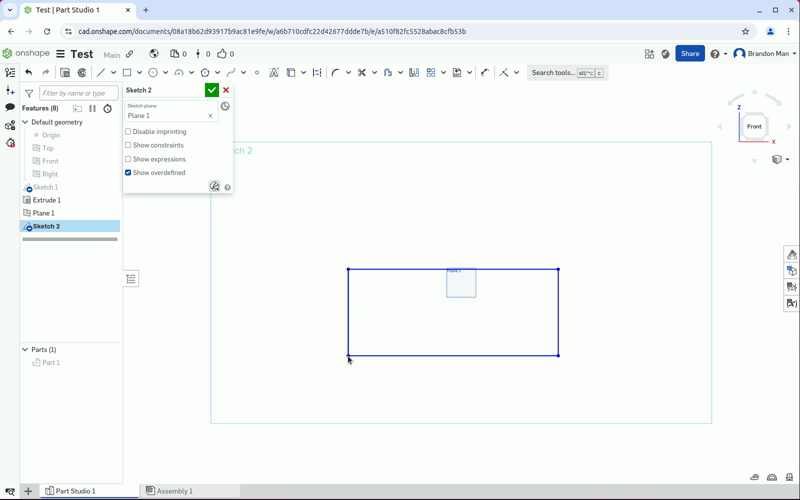
mouse_move(542, 336)
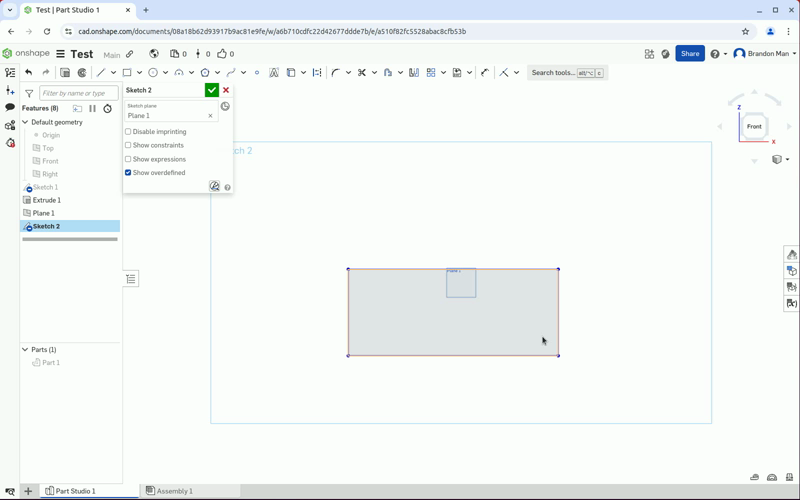
click(542, 336)
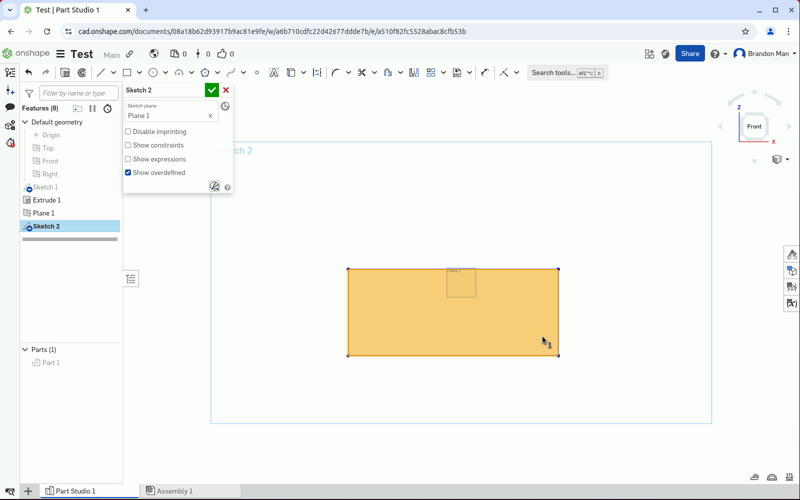
mouse_move(73, 352)
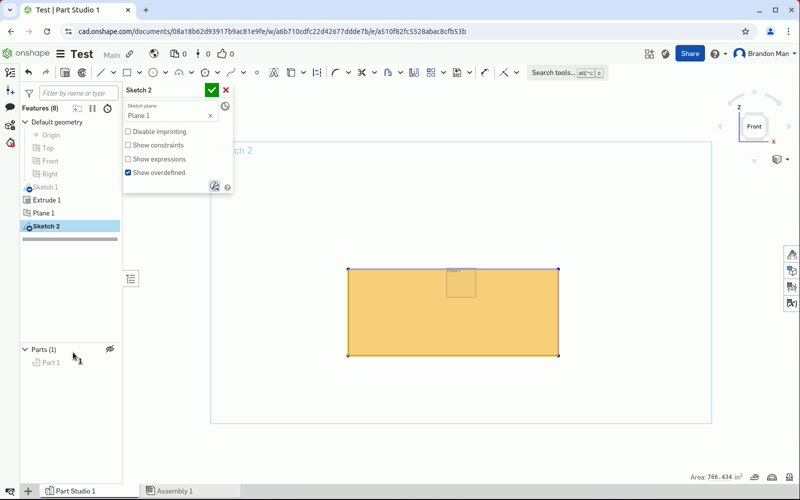
key(shift+y)
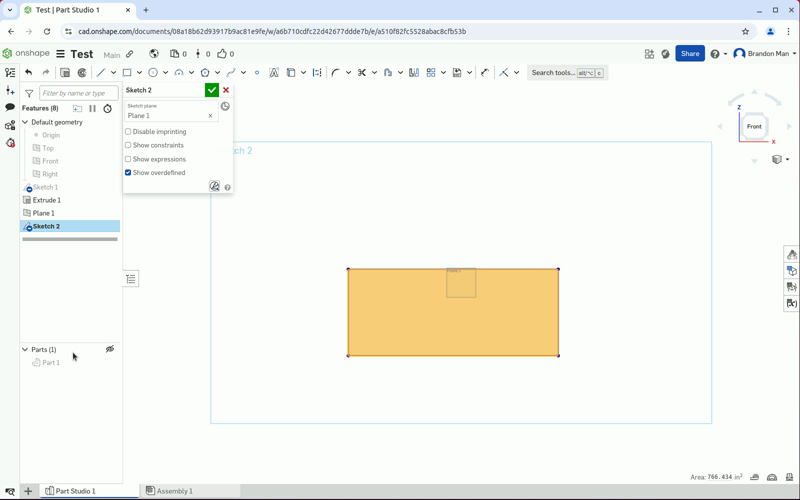
key(shift+e)
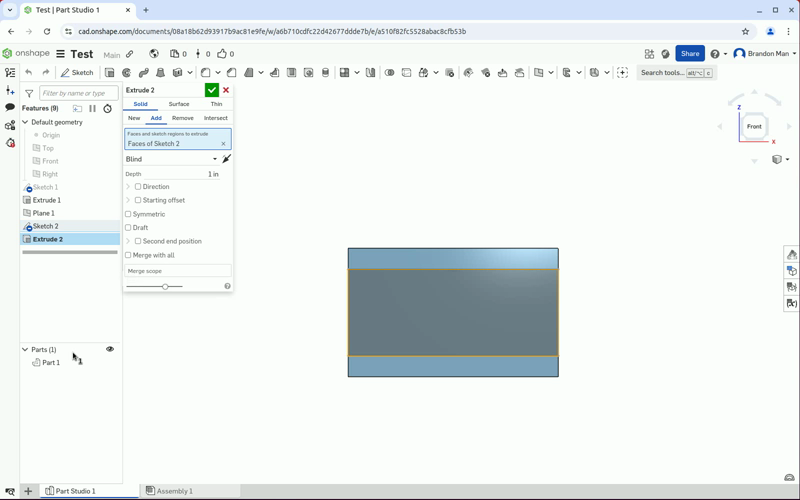
mouse_move(143, 106)
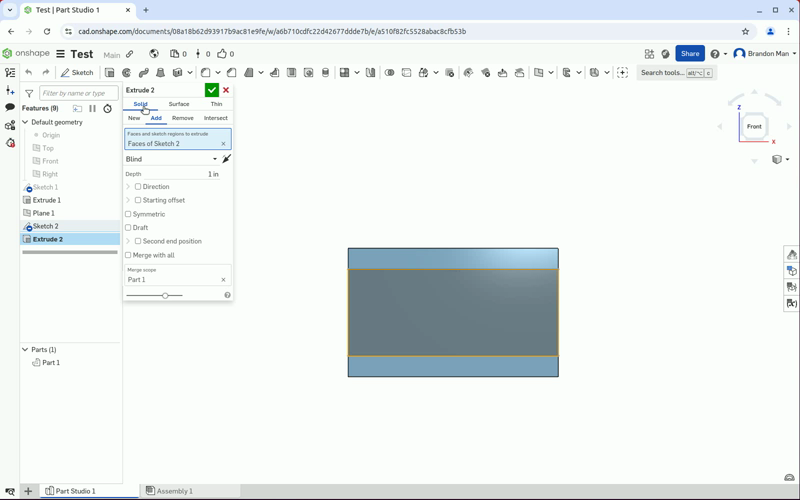
click(143, 106)
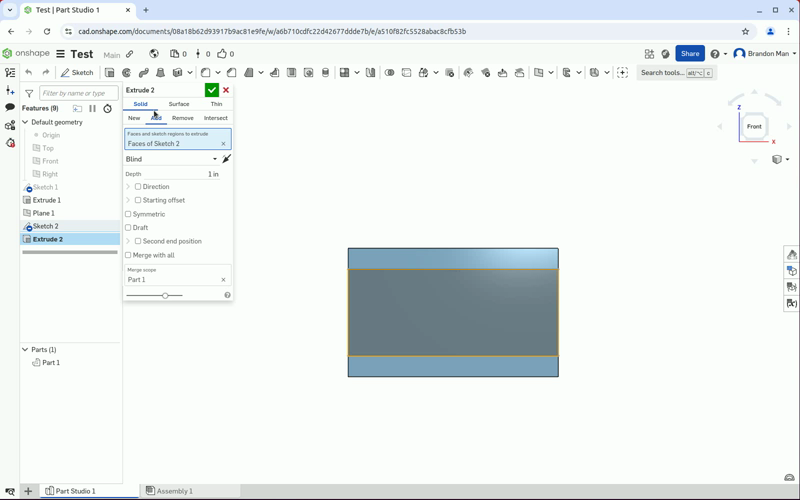
mouse_move(186, 120)
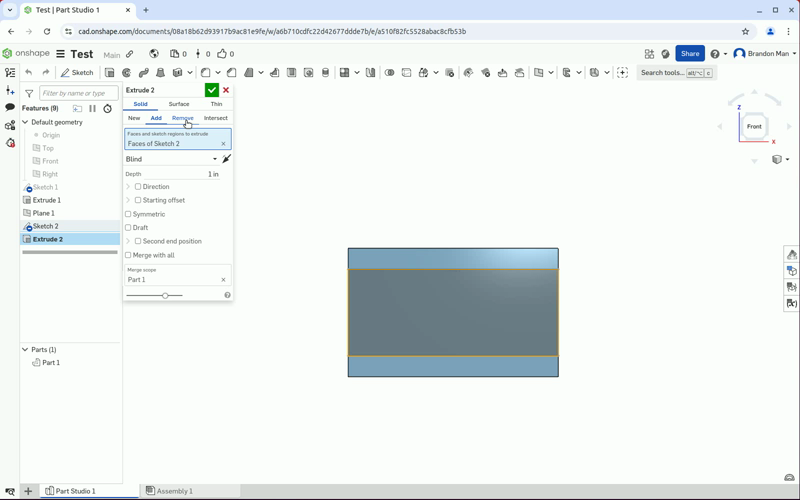
click(186, 120)
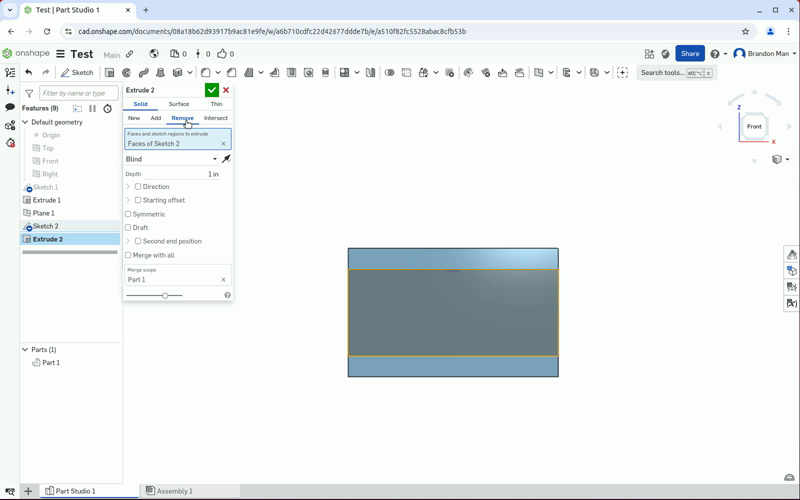
key(tab, 4)
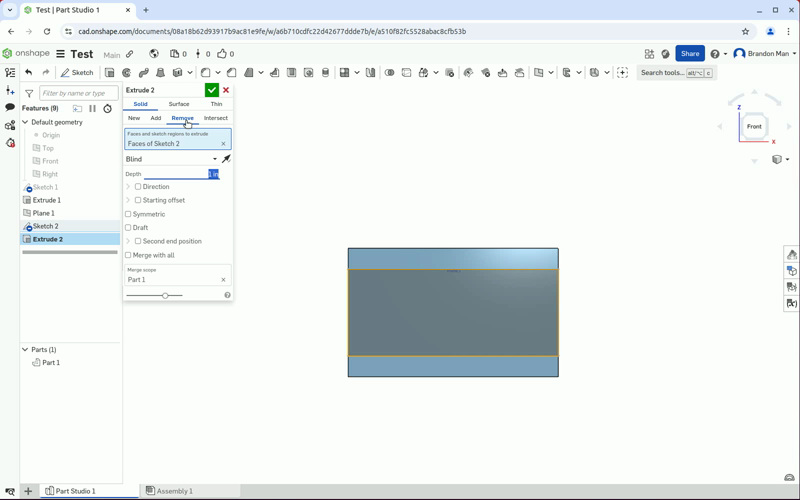
text(4.814)
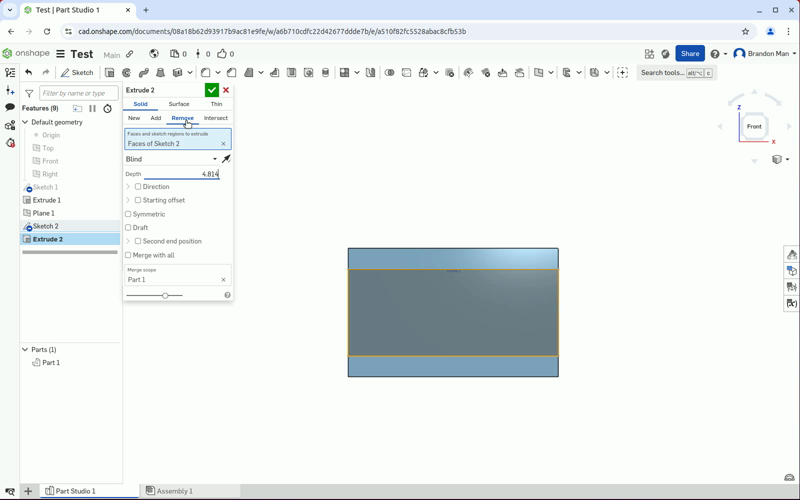
key(tab, 6)
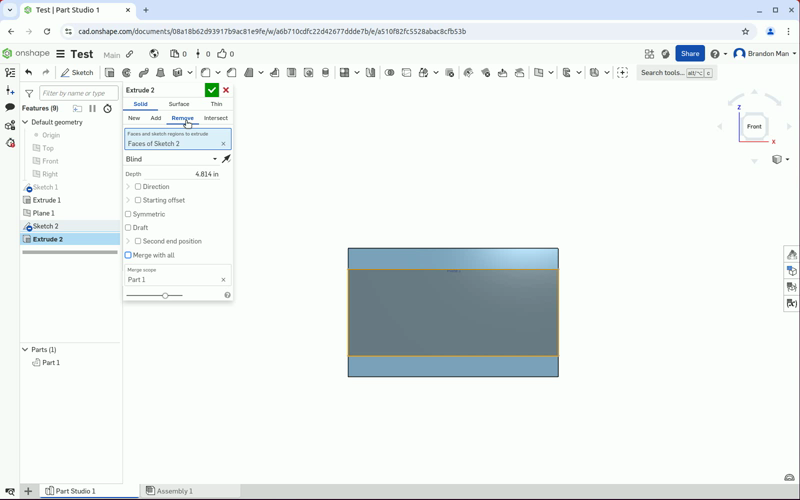
key(space)
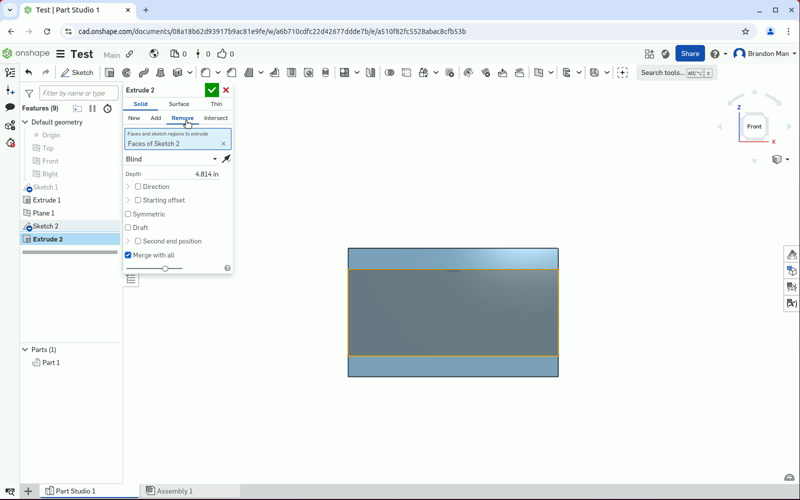
key(enter)
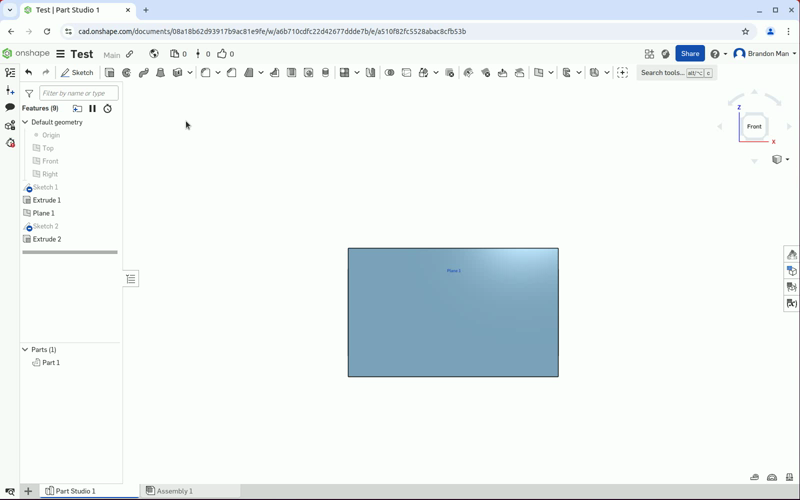
key(shift+h)
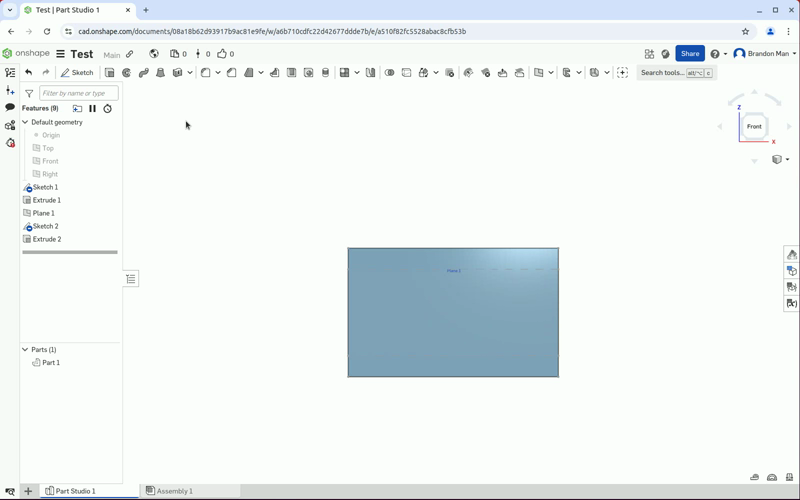
key(shift+h)
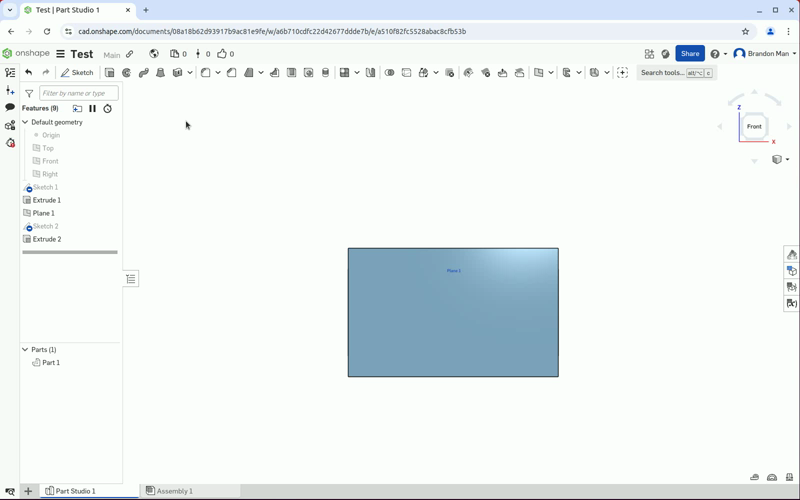
mouse_move(73, 189)
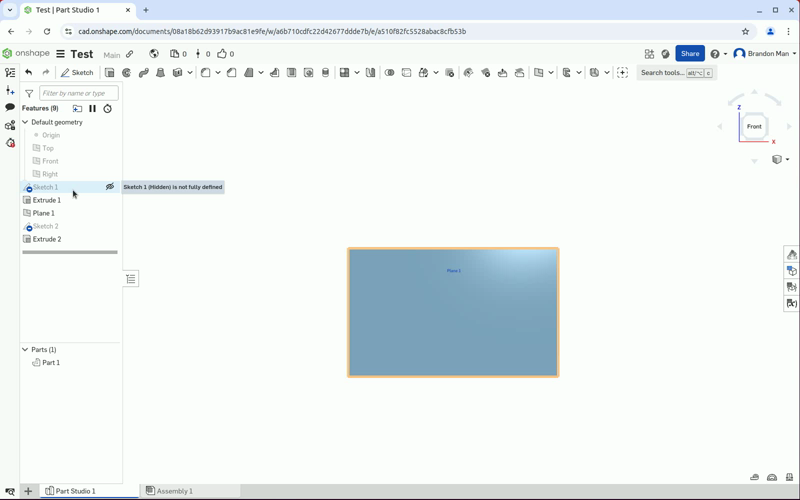
click(73, 189)
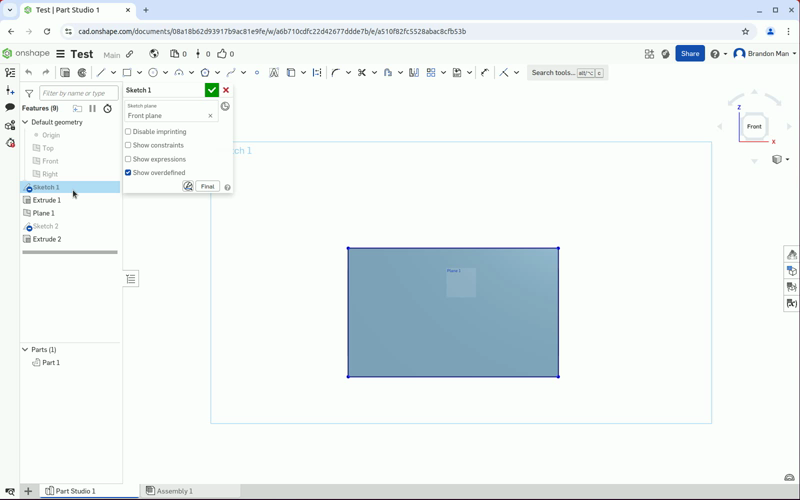
mouse_move(229, 92)
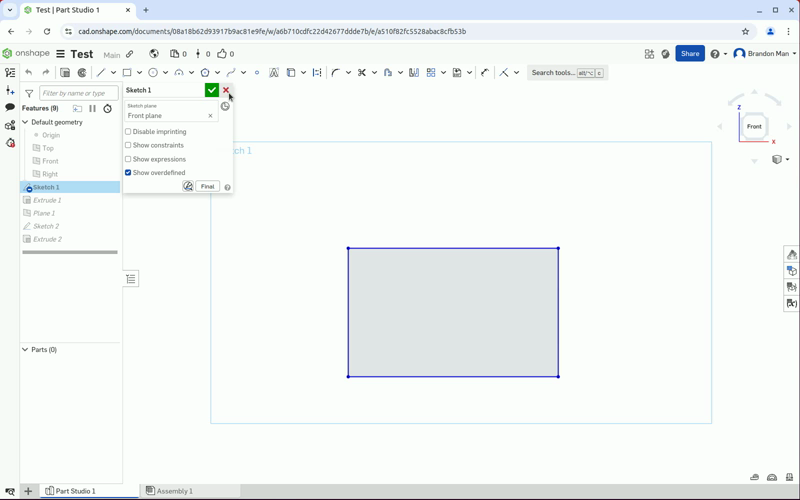
click(229, 92)
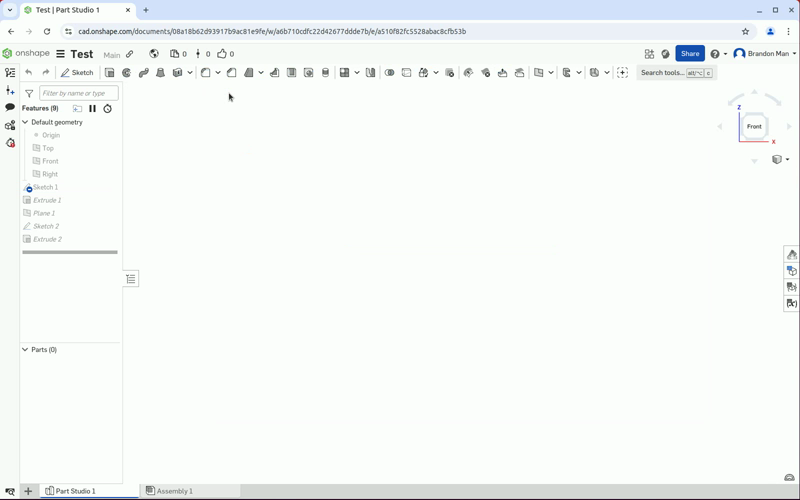
key(shift+s)
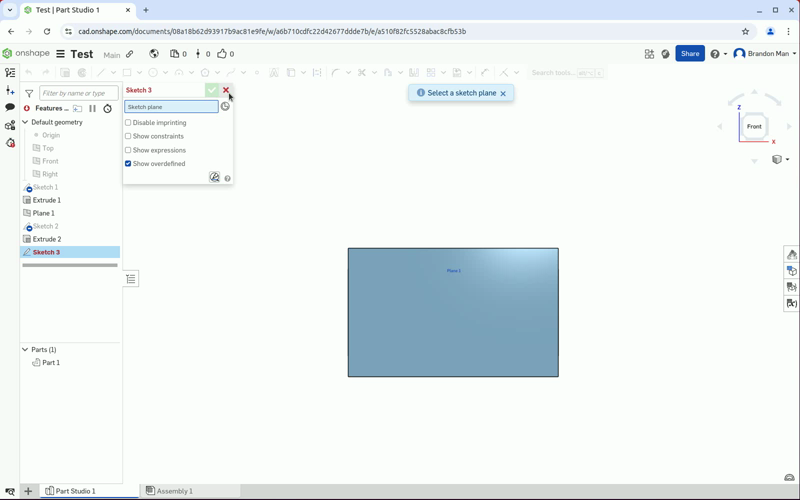
mouse_move(73, 215)
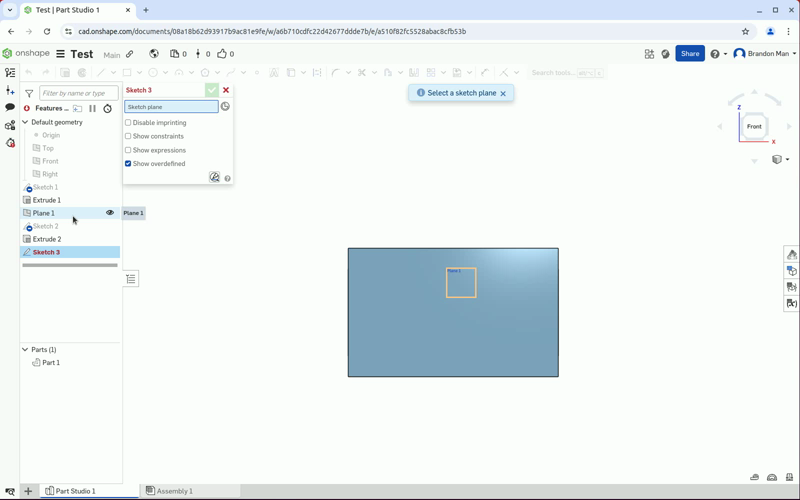
click(73, 215)
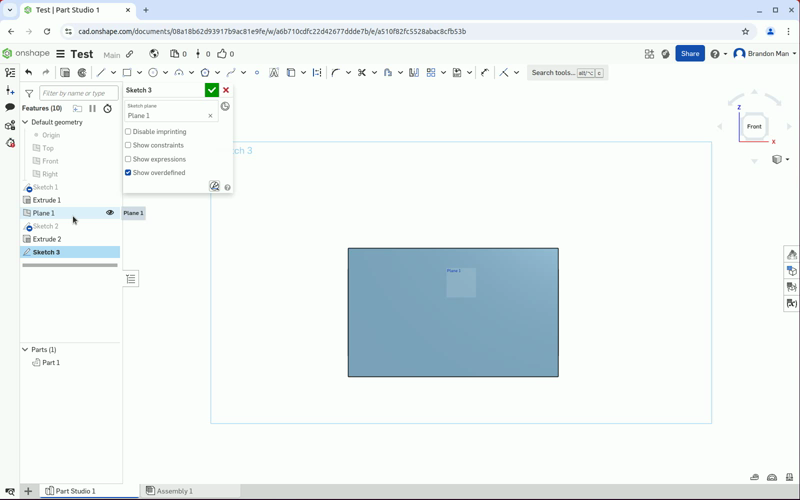
mouse_move(73, 352)
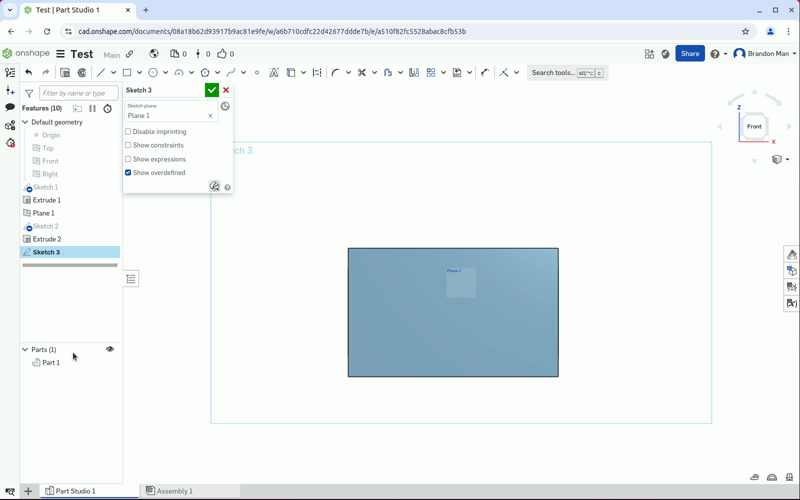
key(y)
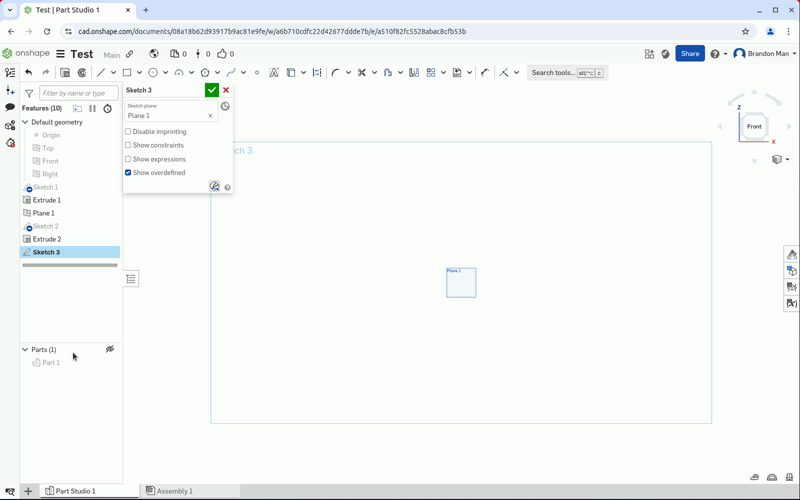
key(l)
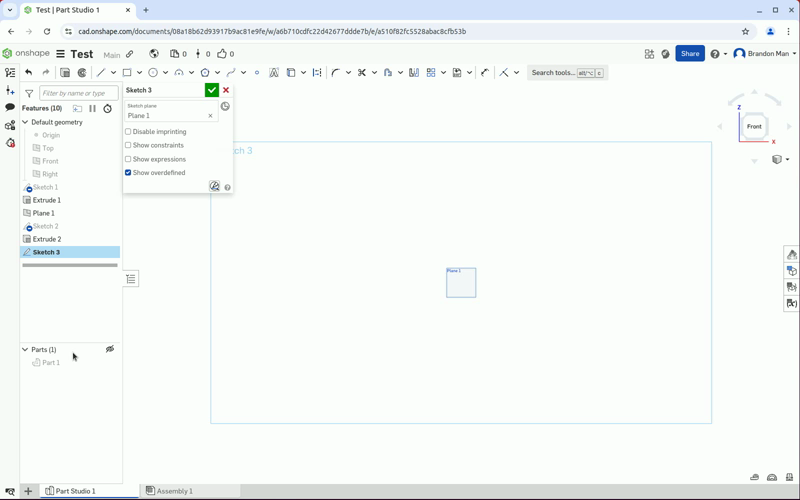
key_down(shift)
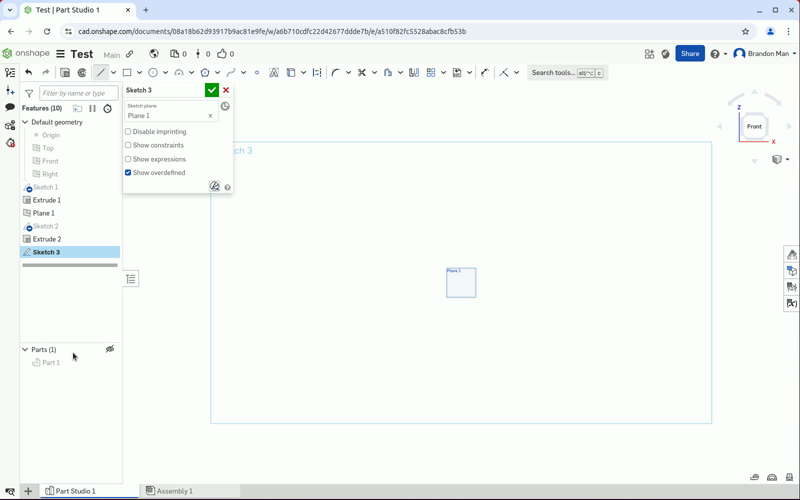
mouse_move(453, 267)
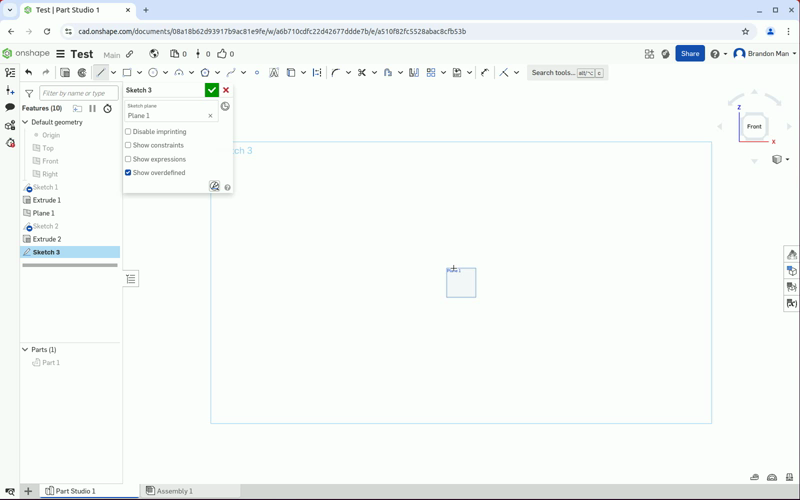
click(453, 267)
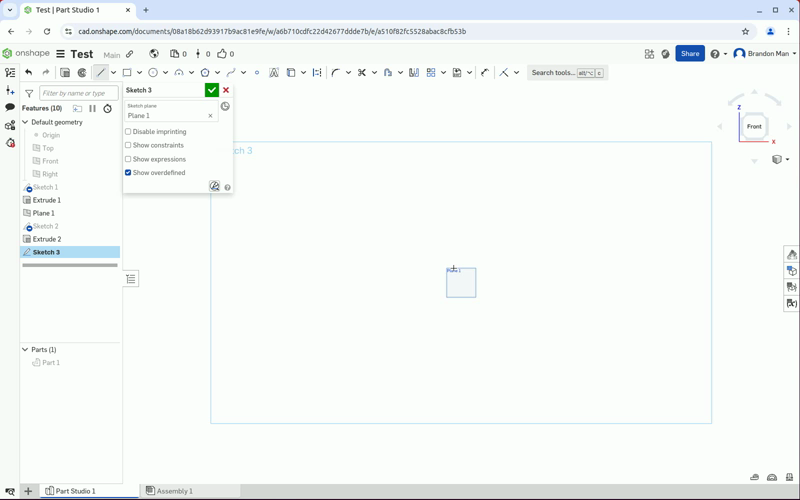
key_up(shift)
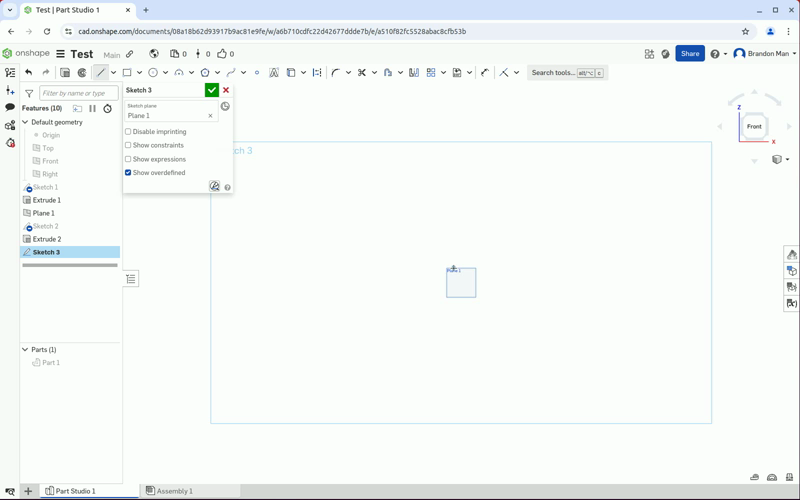
key_down(shift)
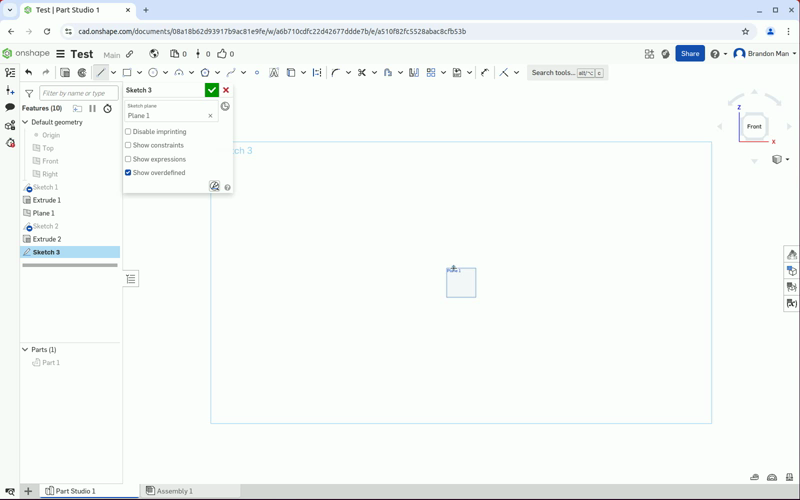
mouse_move(559, 267)
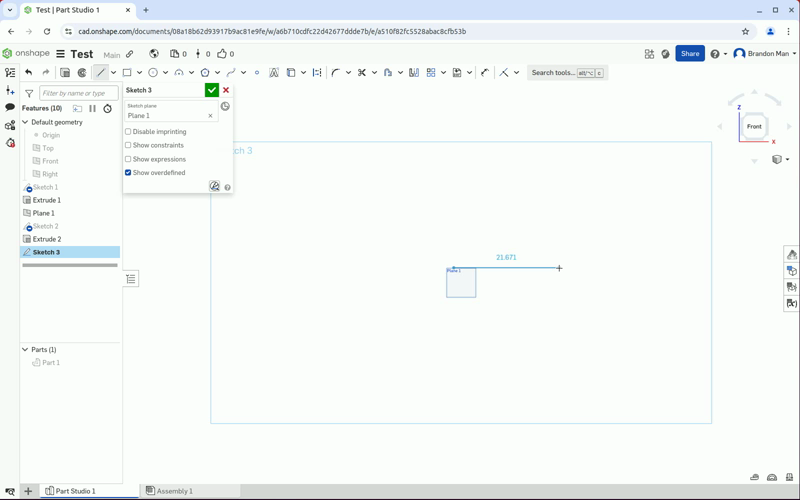
click(559, 267)
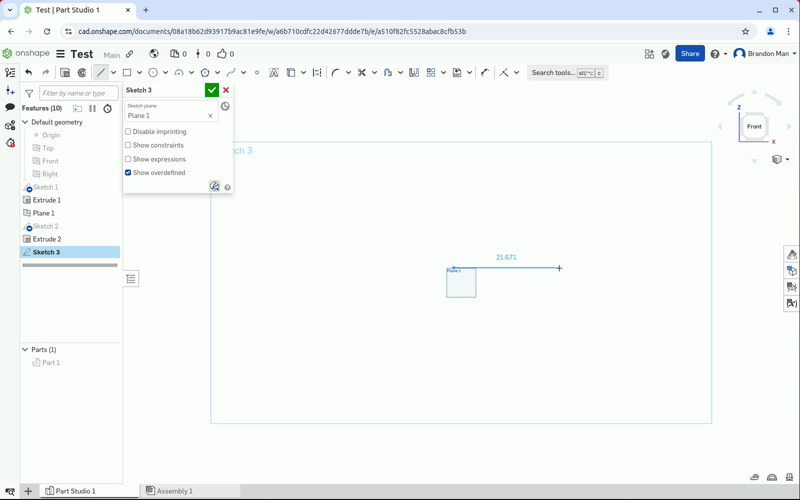
key_up(shift)
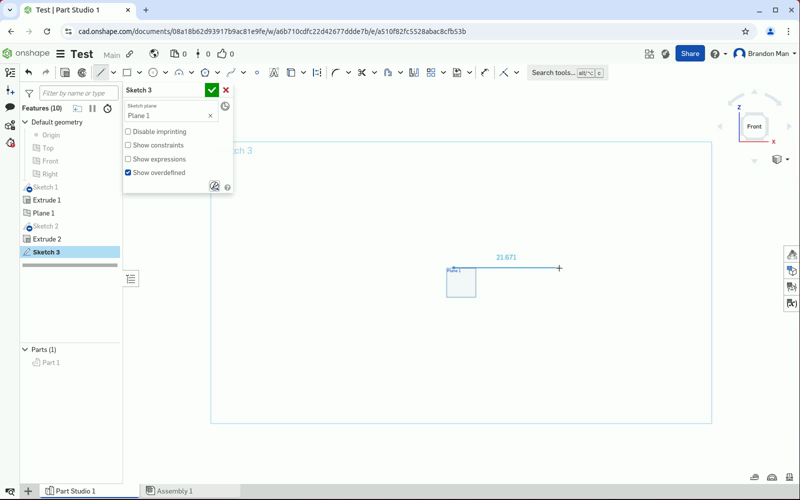
key_down(shift)
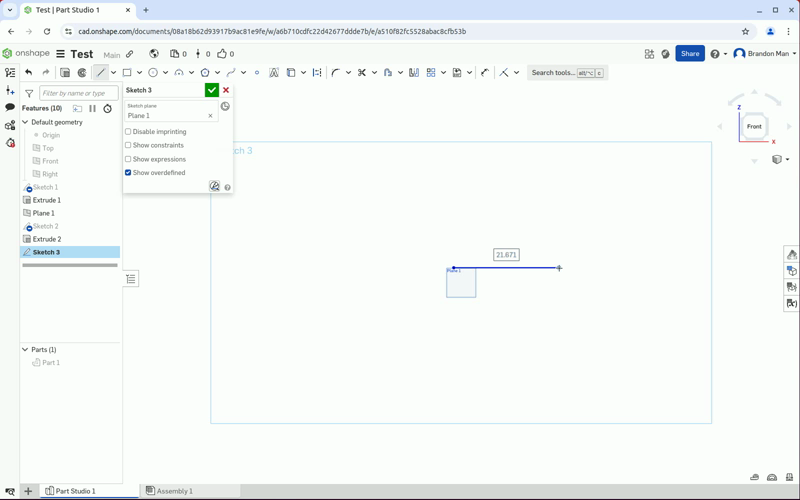
mouse_move(589, 267)
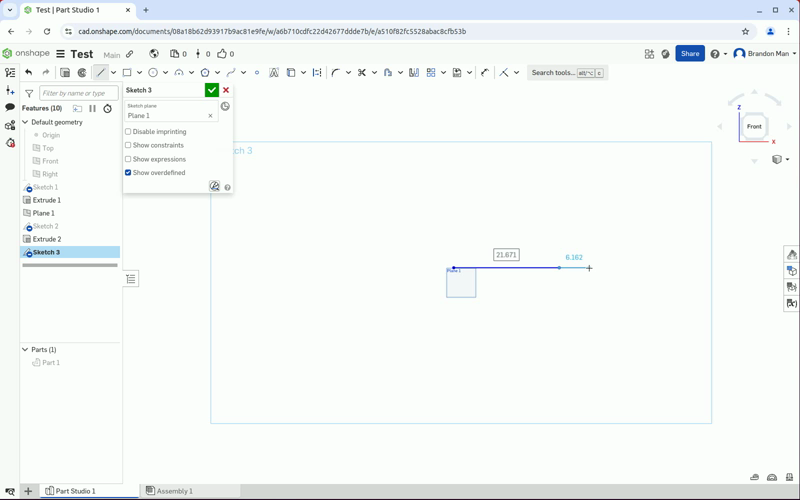
mouse_move(559, 246)
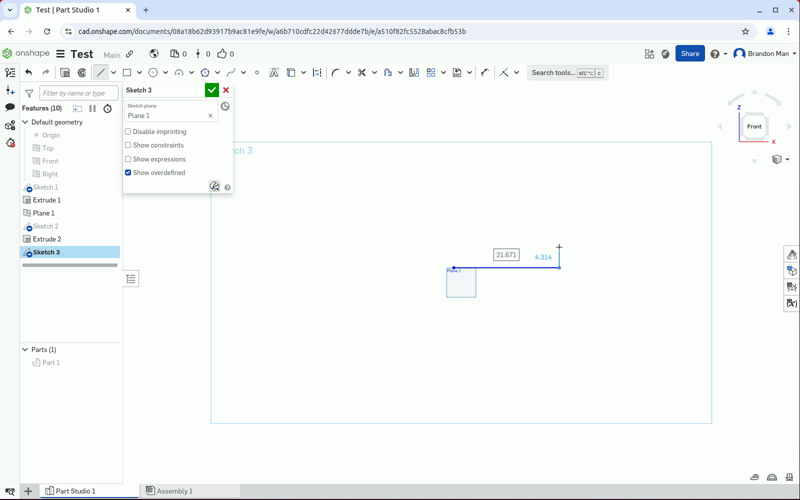
click(559, 246)
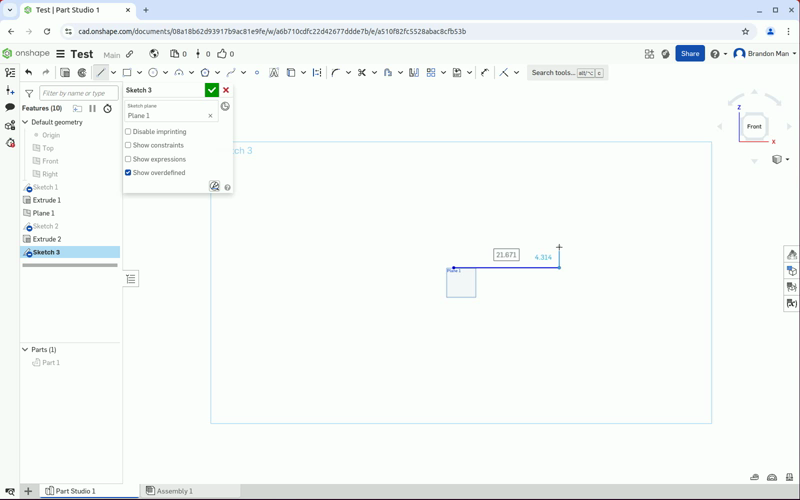
key_up(shift)
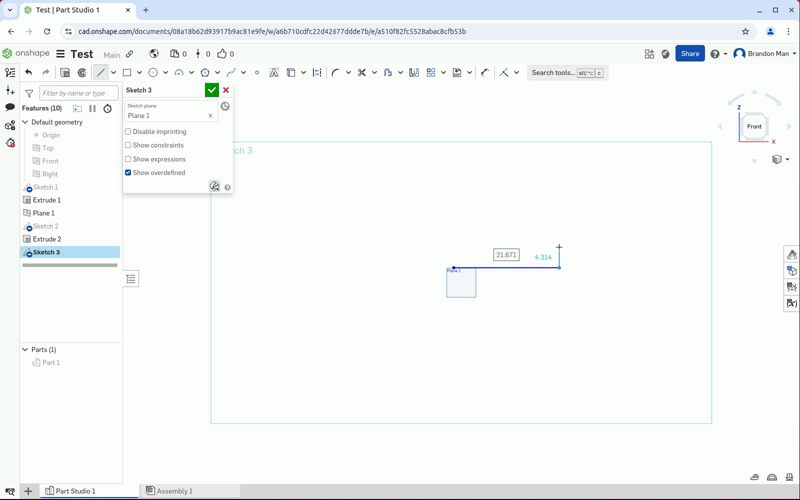
key_down(shift)
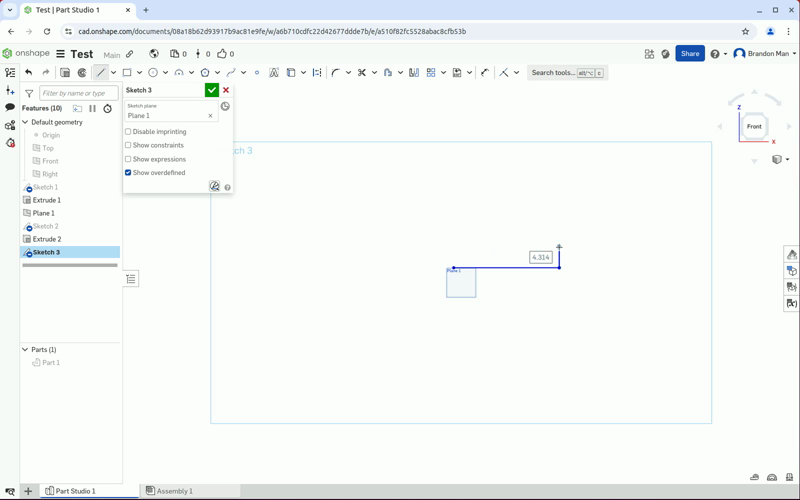
mouse_move(453, 246)
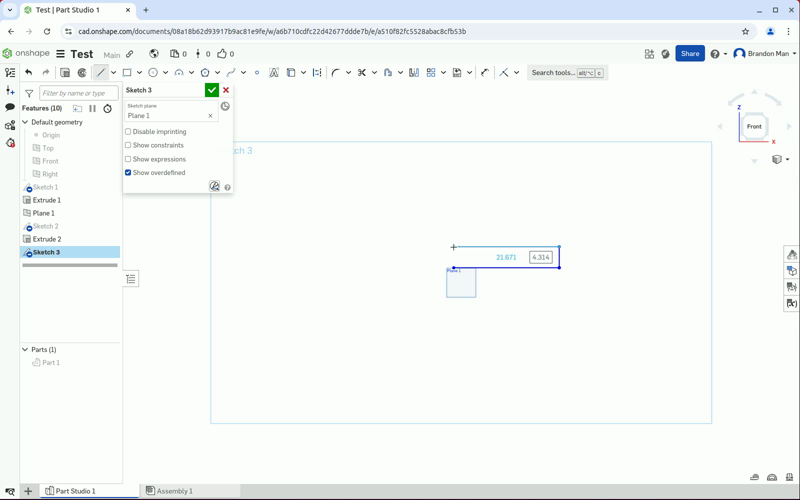
click(453, 246)
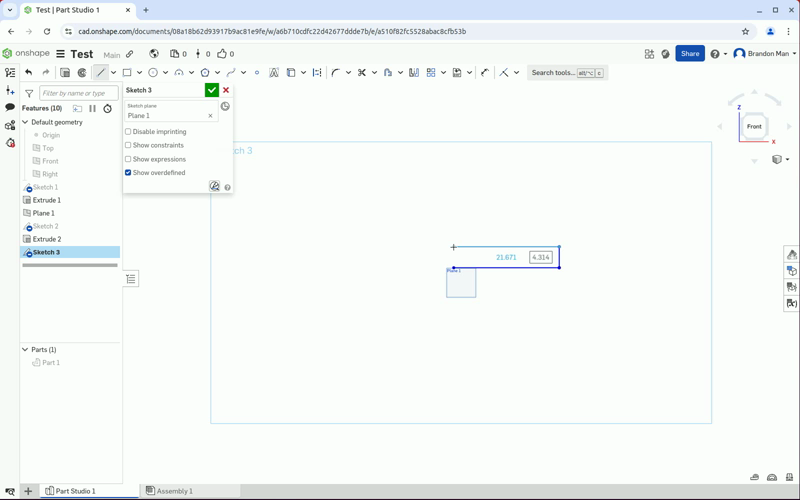
key_up(shift)
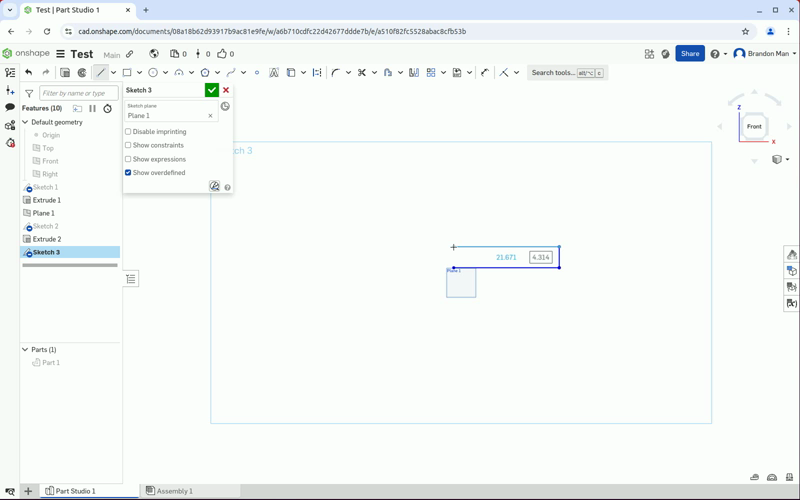
mouse_move(483, 246)
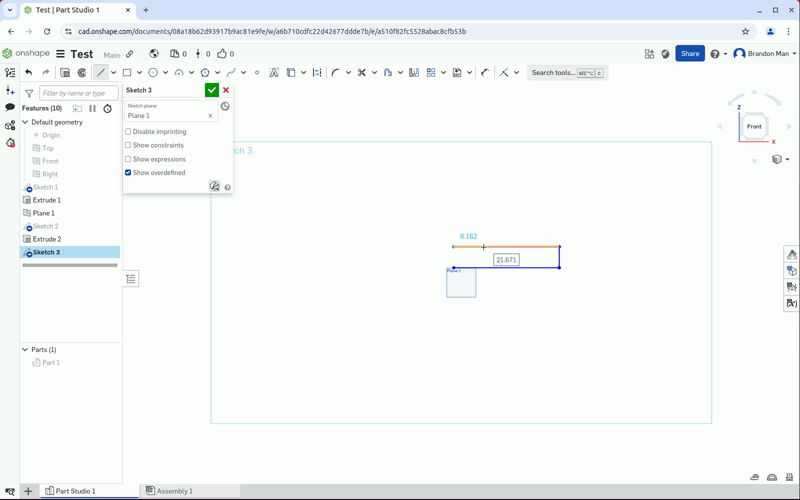
key_down(shift)
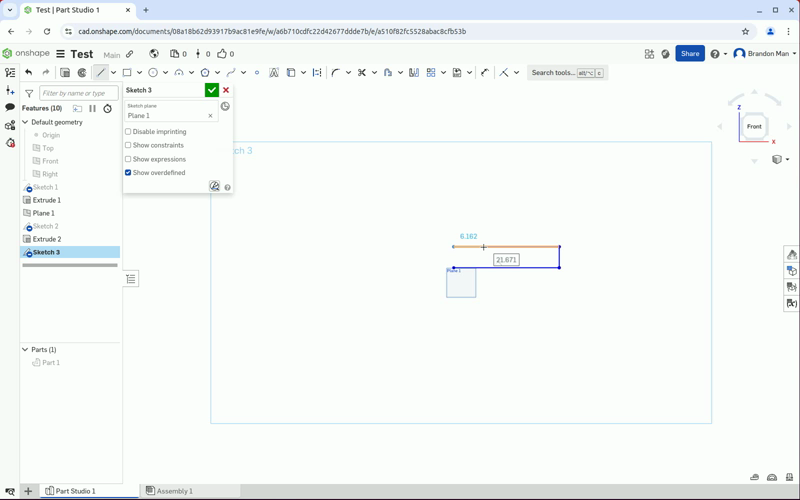
mouse_move(453, 267)
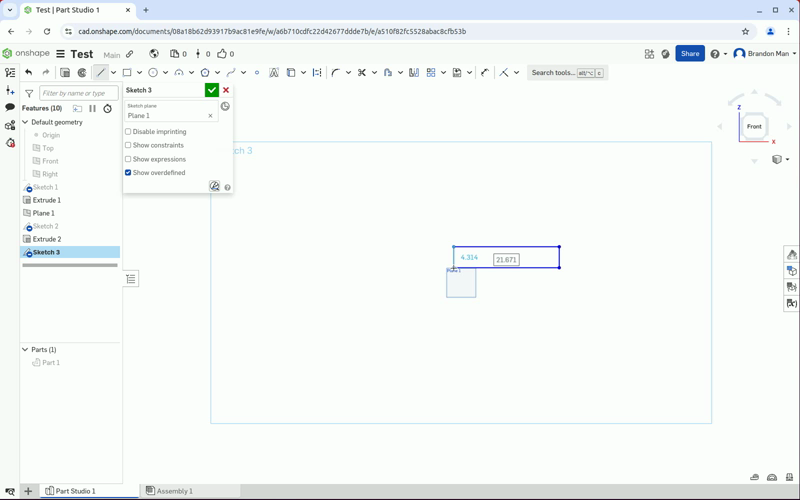
key_up(shift)
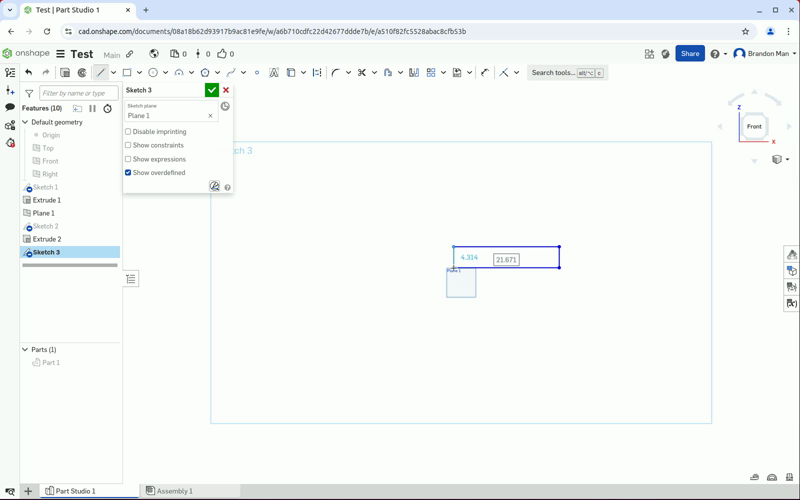
click(453, 267)
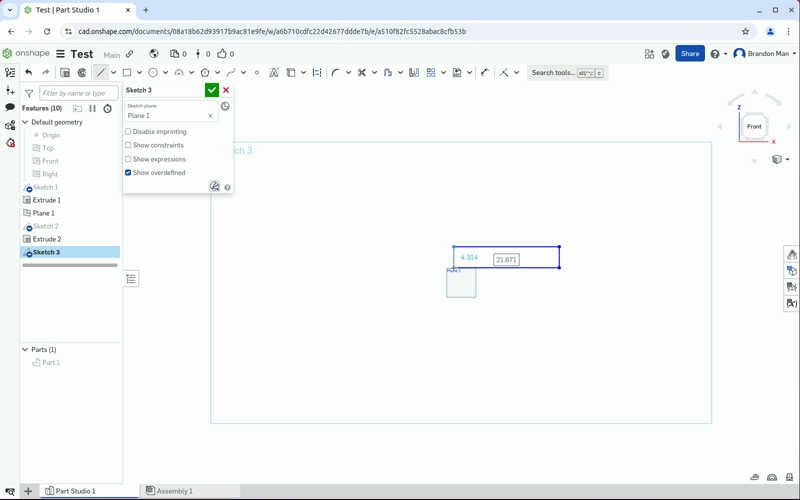
key(esc)
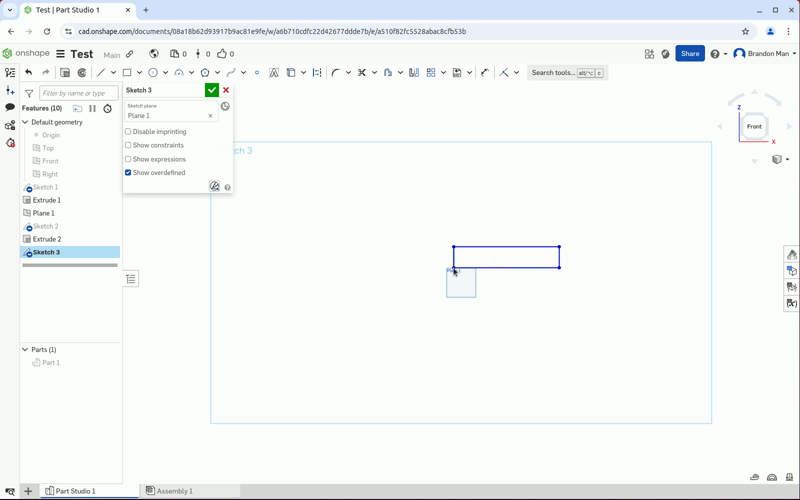
mouse_move(465, 256)
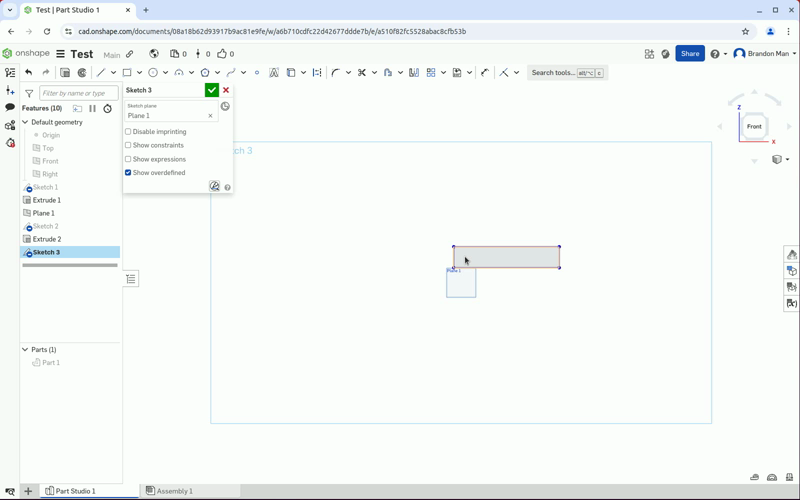
click(465, 256)
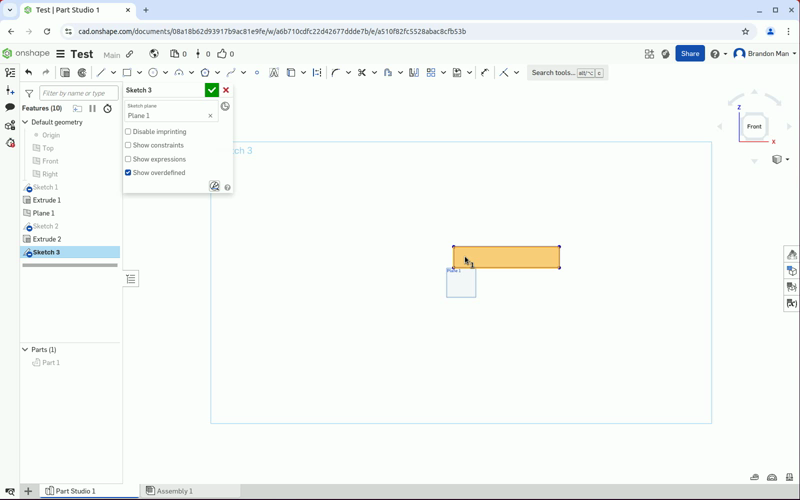
mouse_move(73, 352)
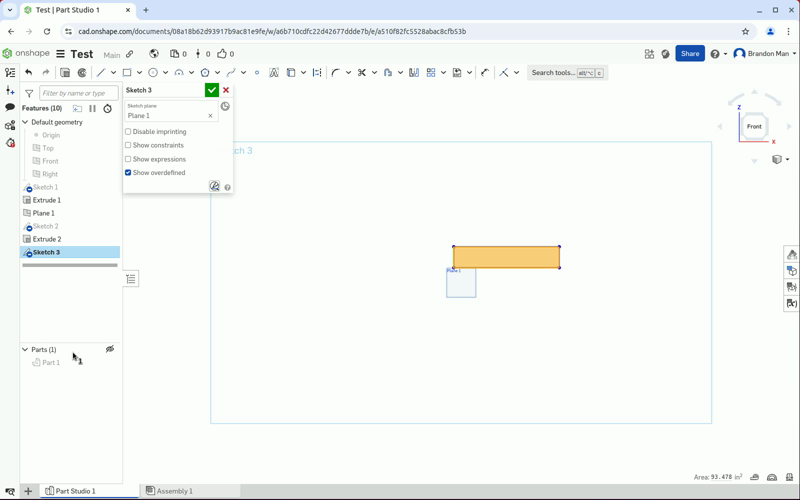
key(shift+y)
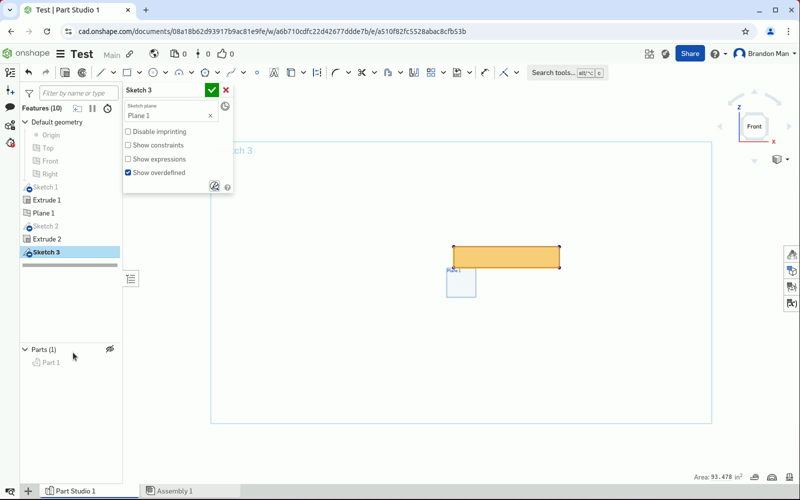
key(shift+e)
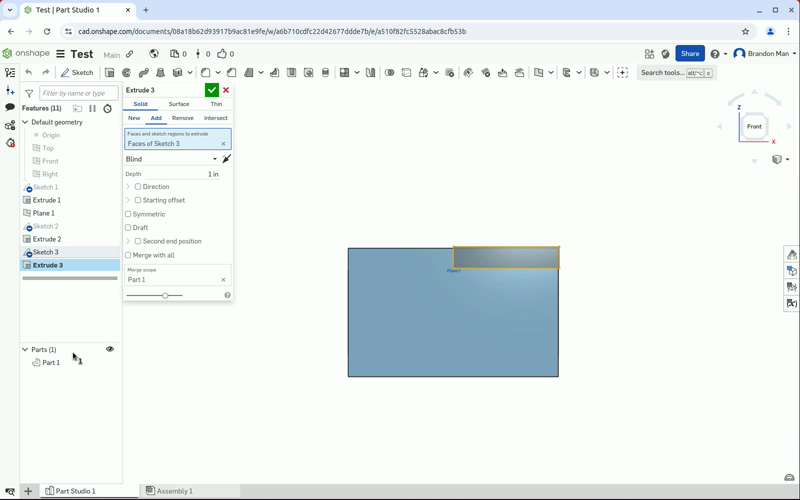
mouse_move(143, 106)
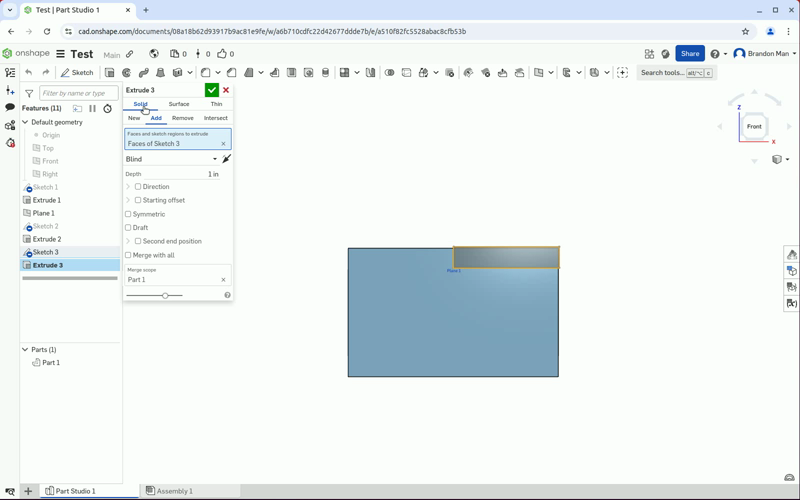
click(143, 106)
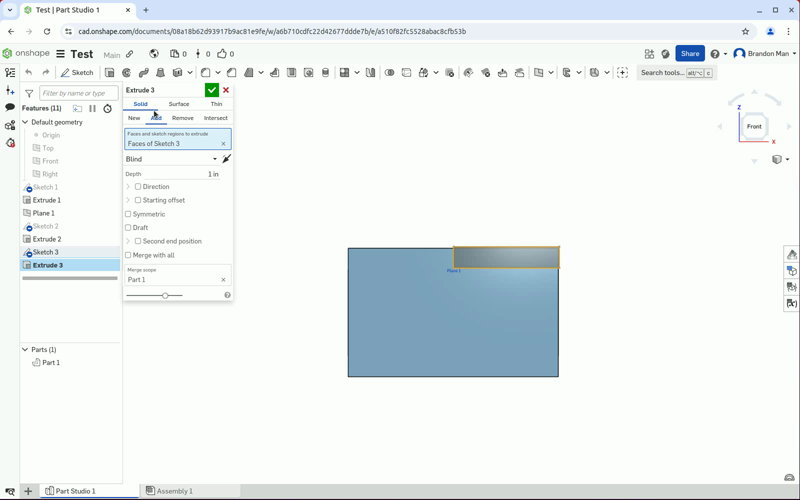
mouse_move(186, 120)
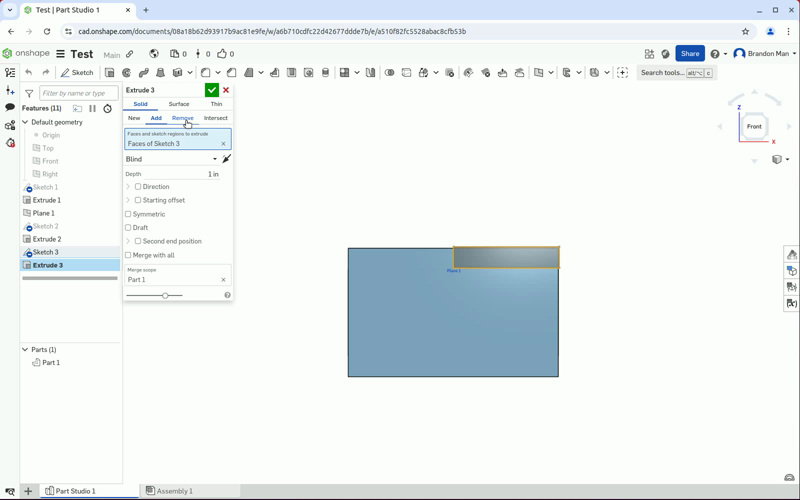
click(186, 120)
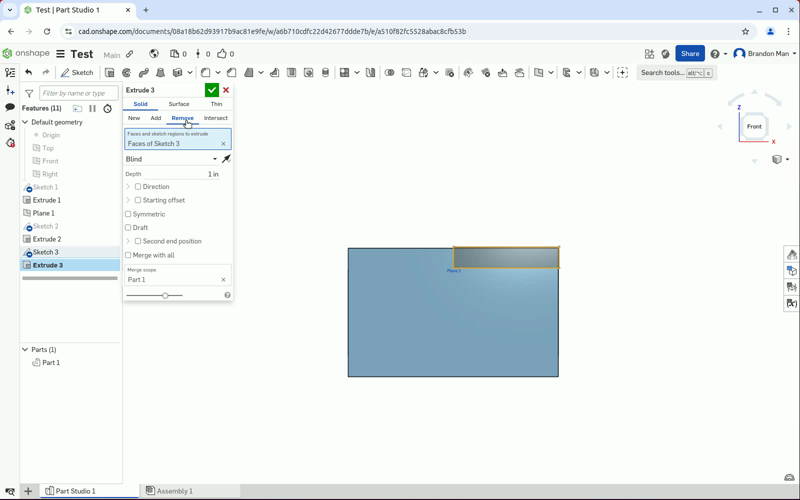
key(tab, 4)
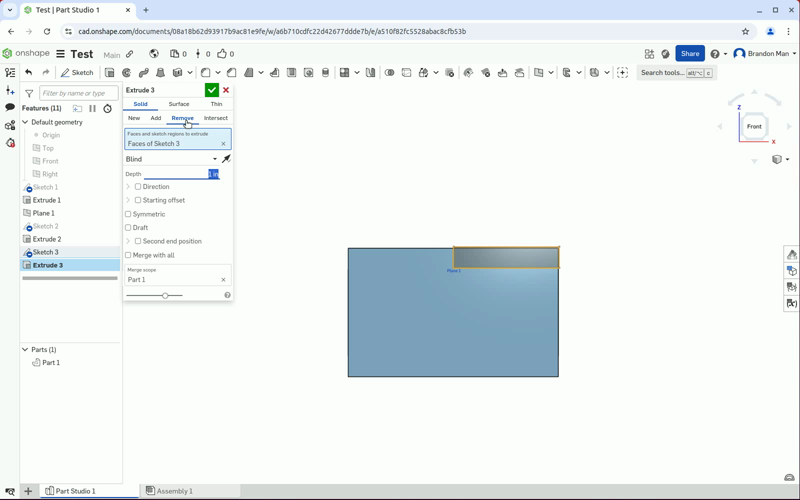
text(4.814)
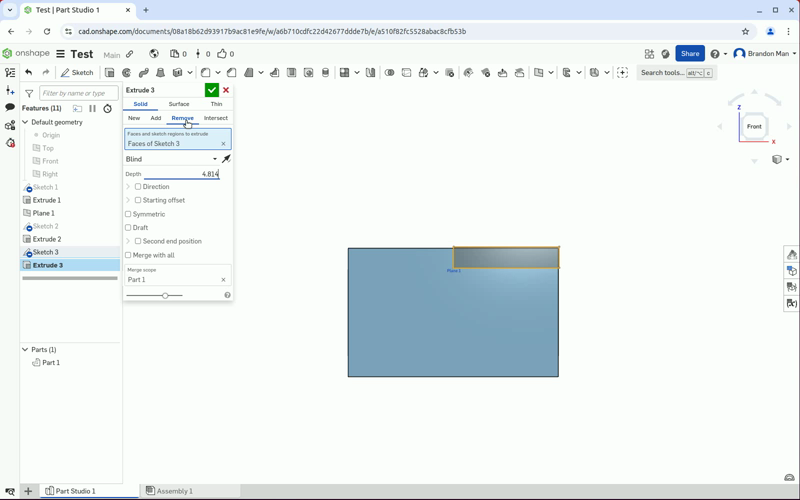
key(tab, 6)
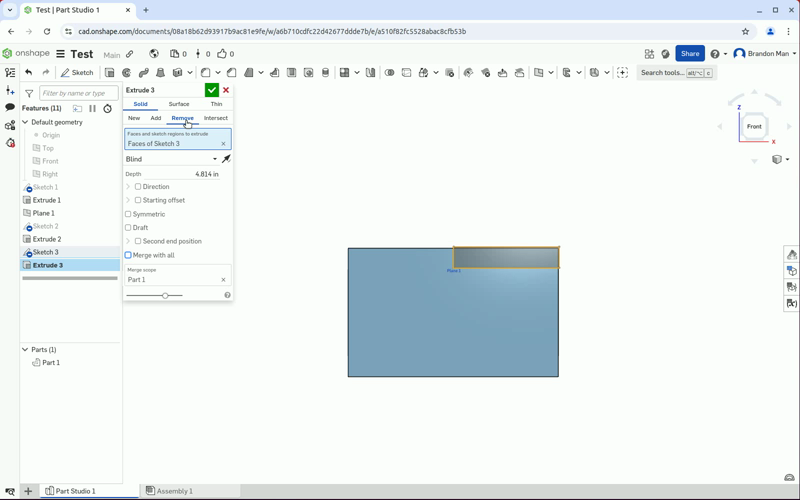
key(space)
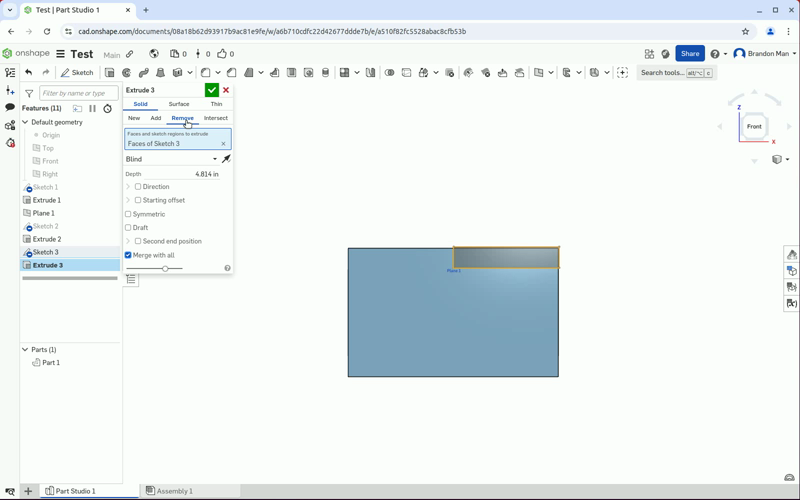
key(enter)
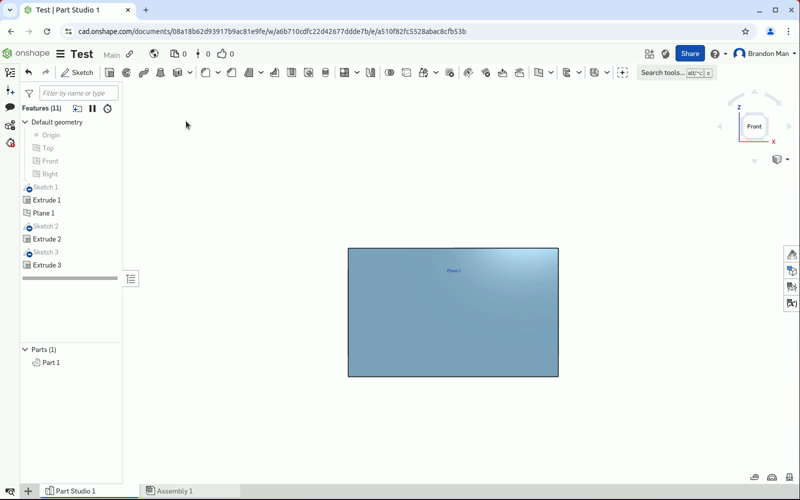
key(shift+h)
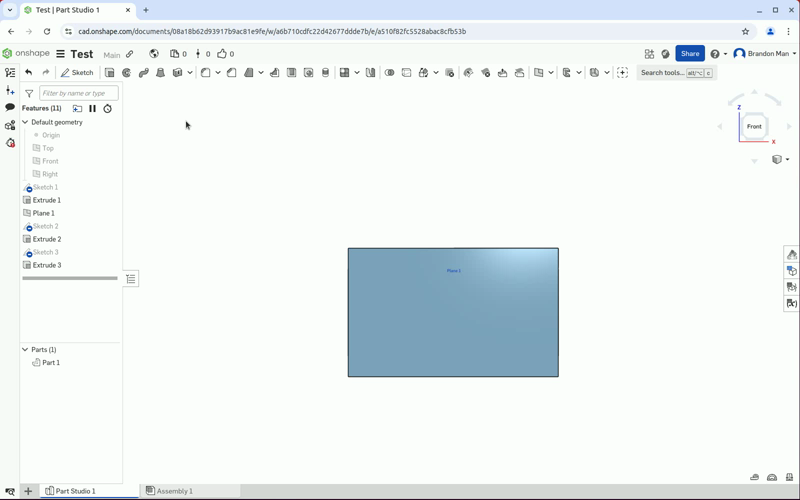
key(shift+h)
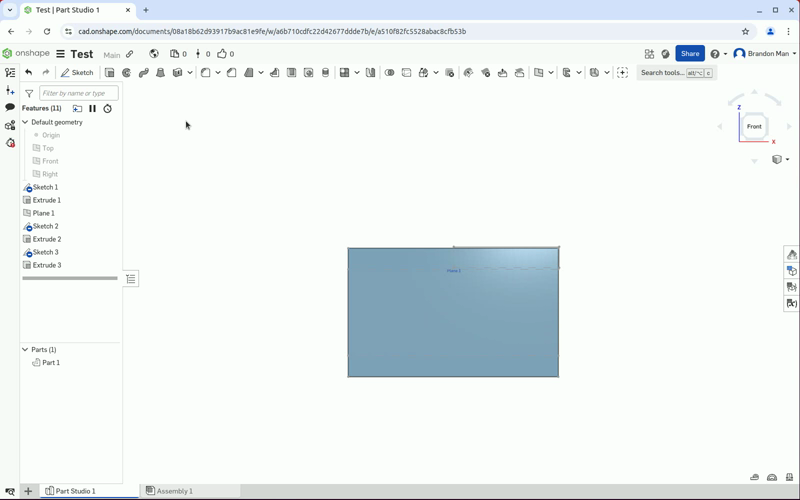
key(shift+7)
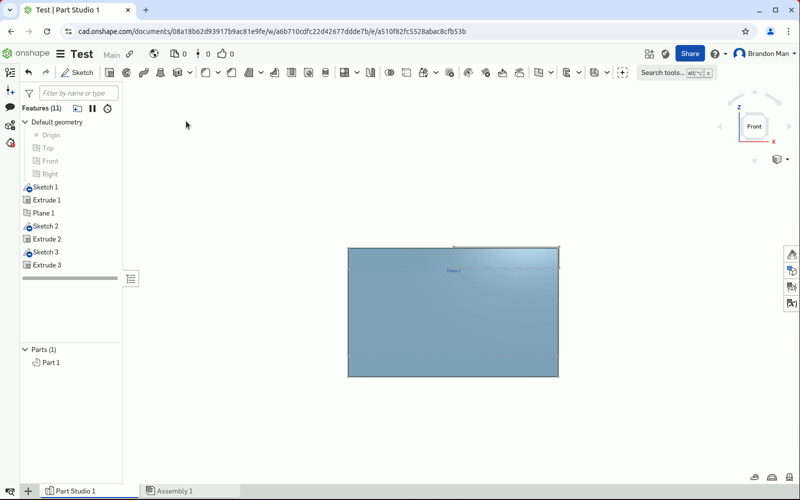
key(left, 2)
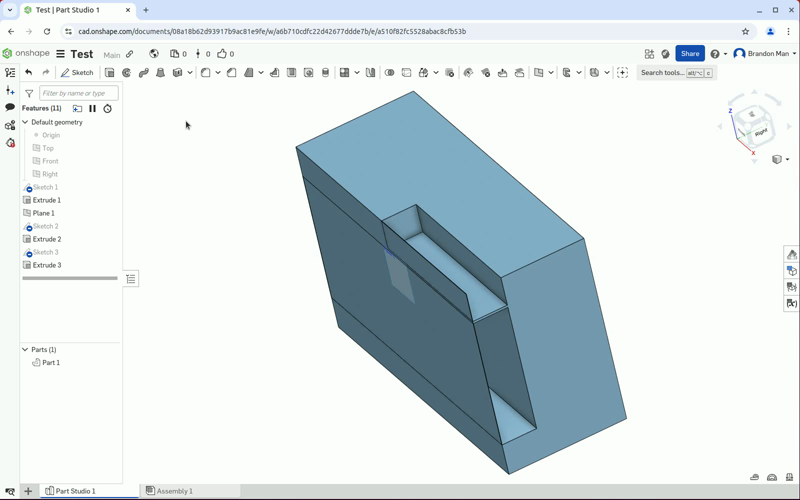
key(down, 2)
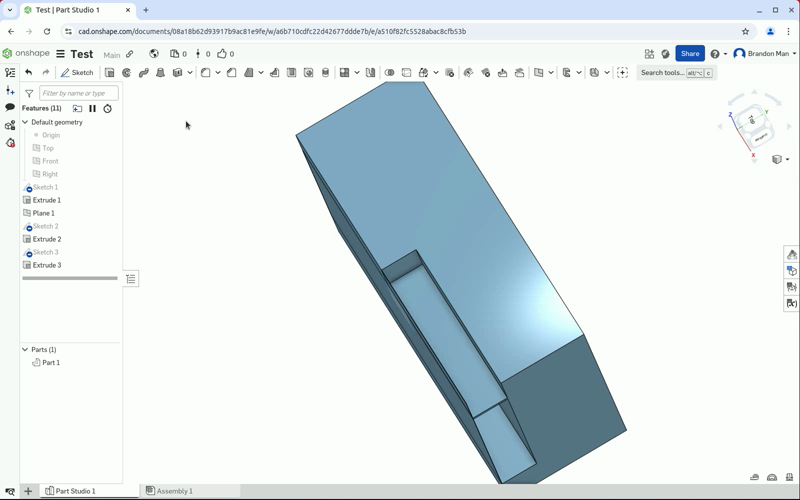
key(up, 2)
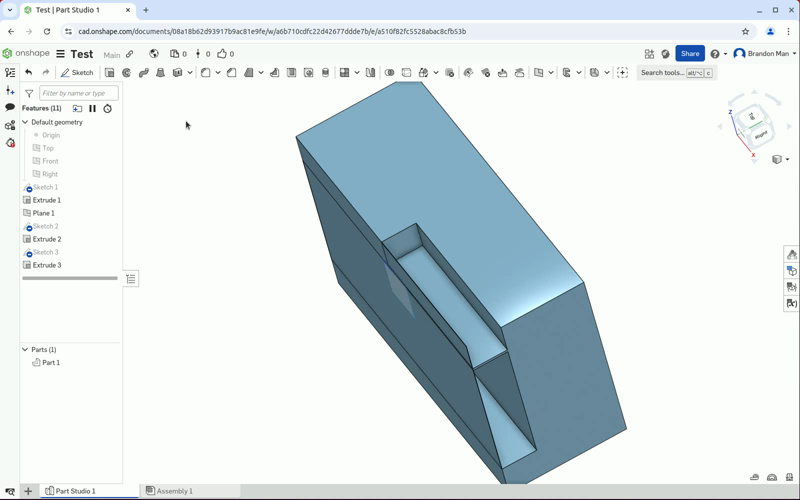
key(right, 2)
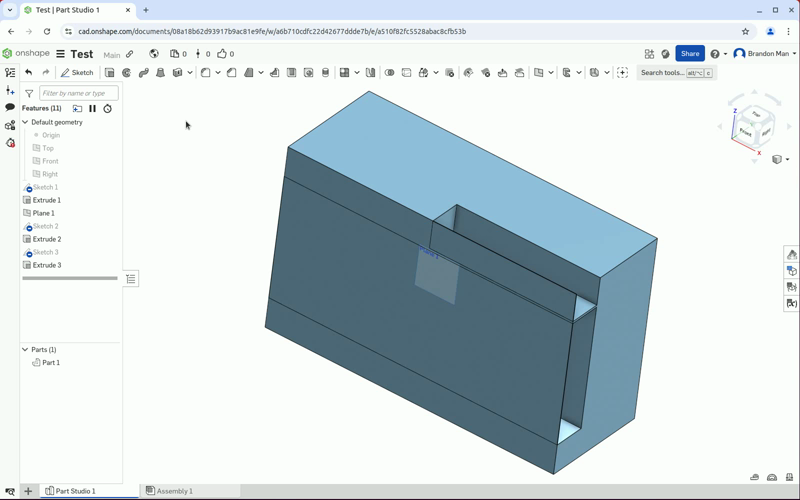
mouse_move(73, 189)
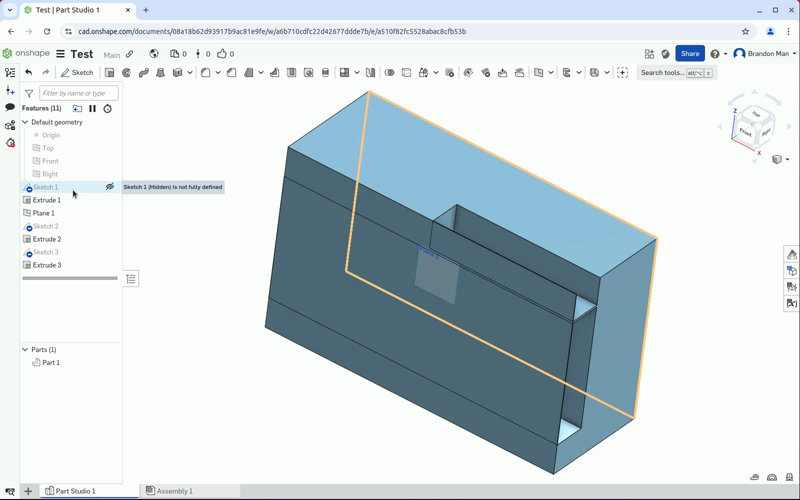
click(73, 189)